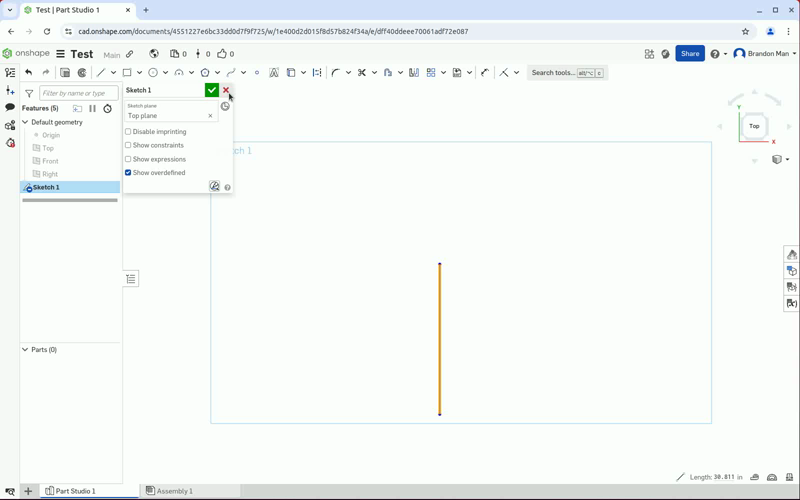
key(shift+h)
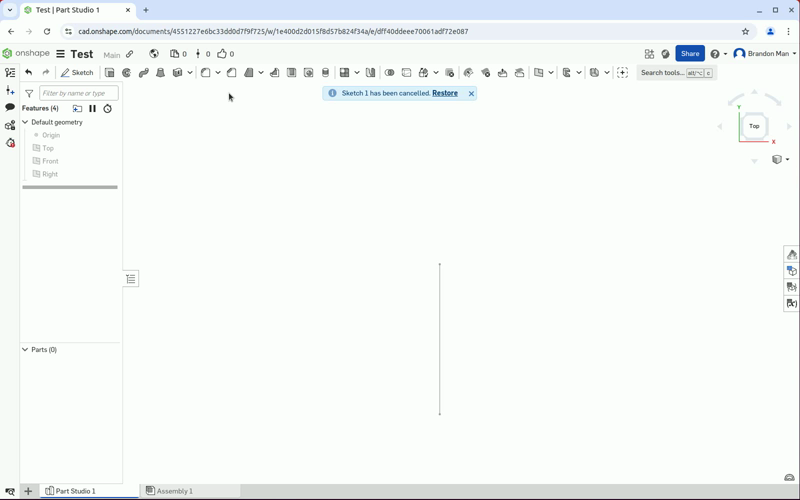
mouse_move(73, 352)
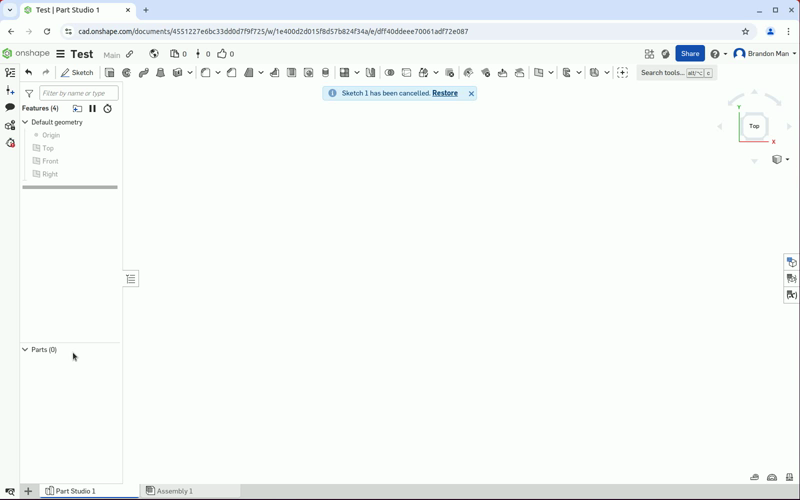
key(y)
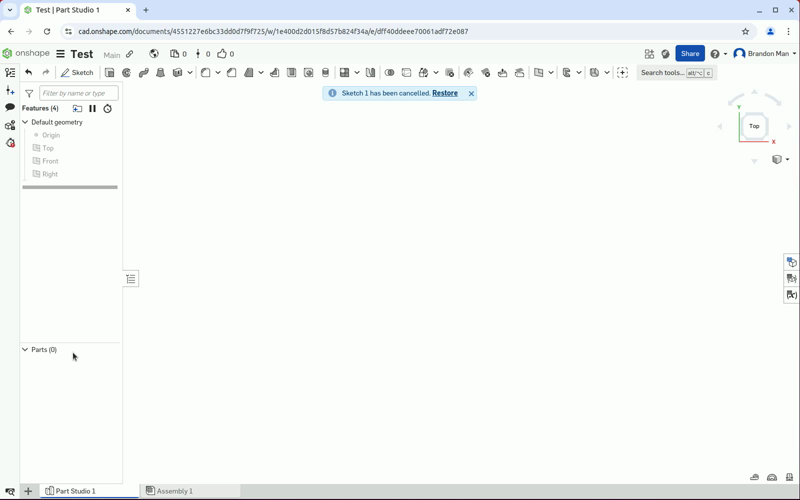
key(shift+p)
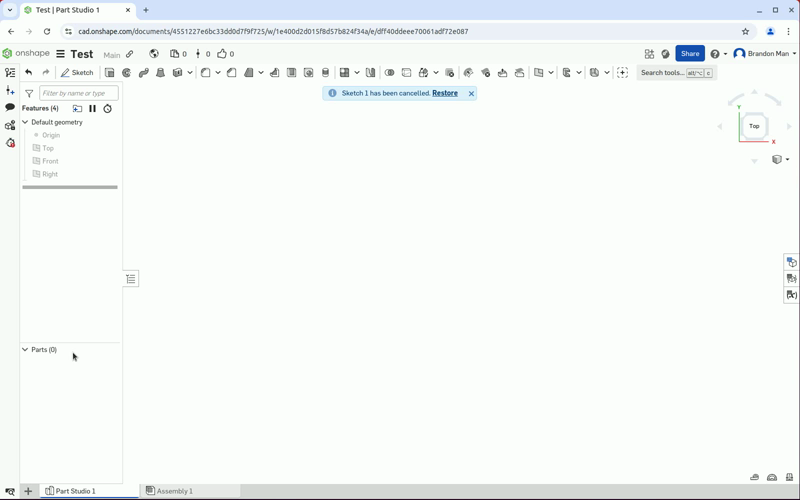
key(space)
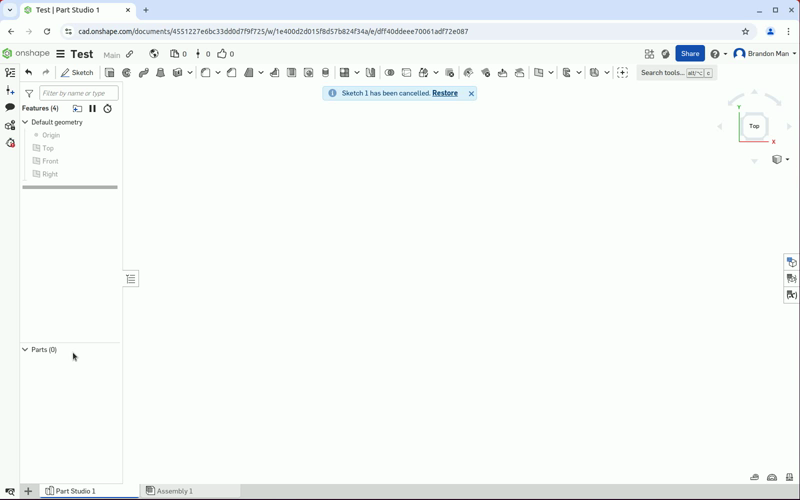
key_down(shift)
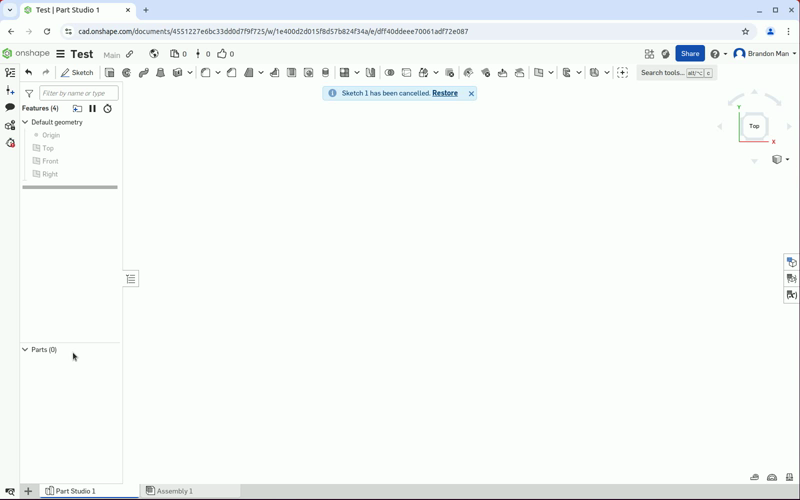
key(up)
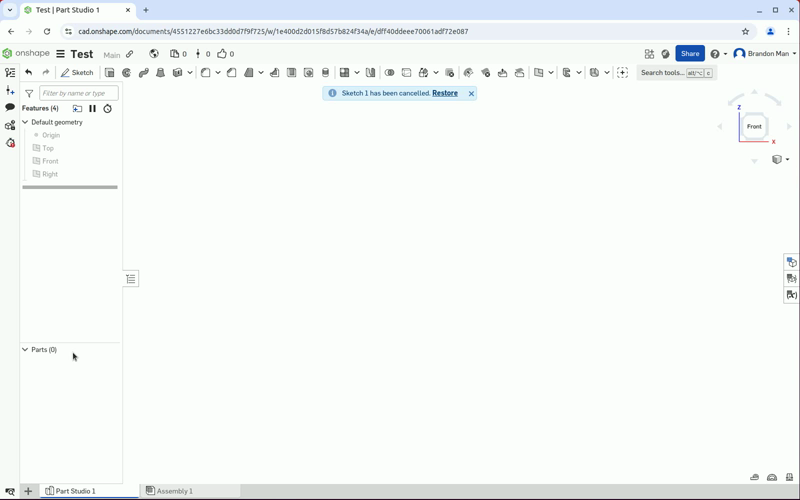
key_up(shift)
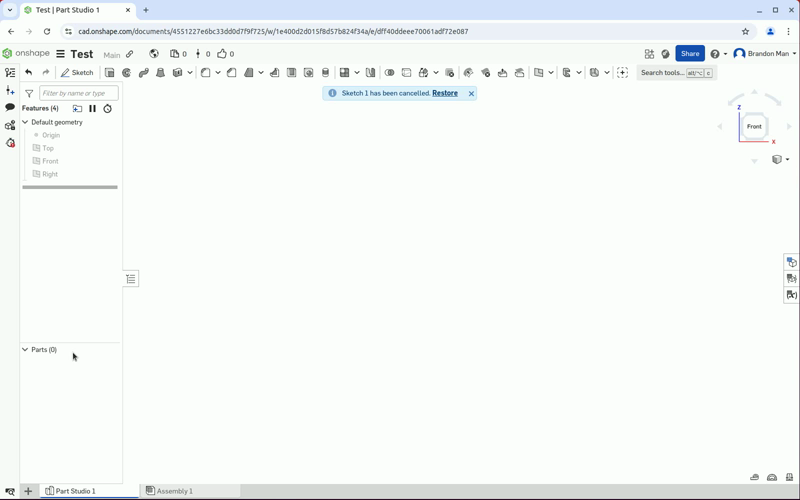
mouse_move(73, 352)
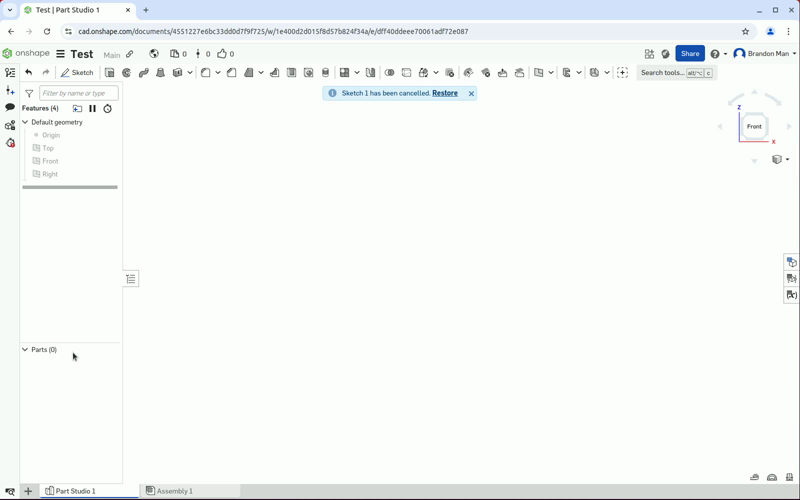
key(shift+y)
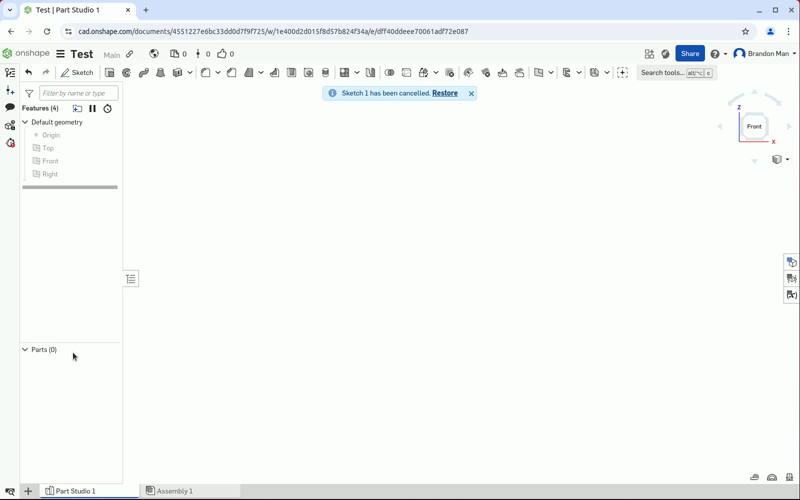
key(shift+s)
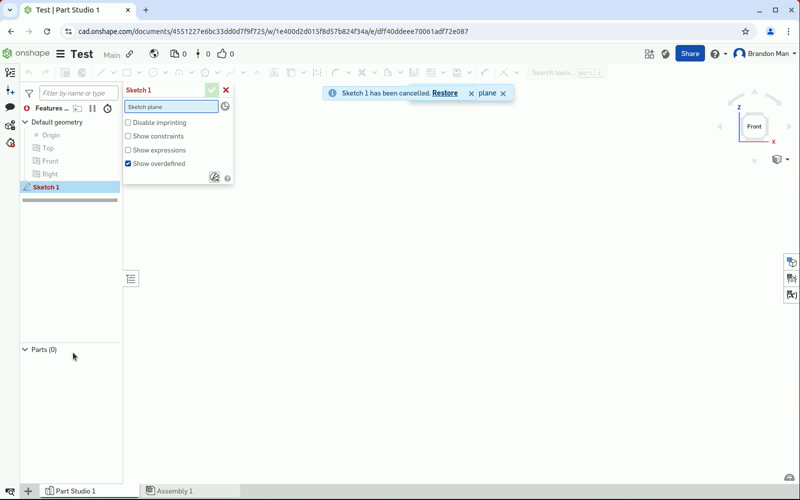
mouse_move(73, 163)
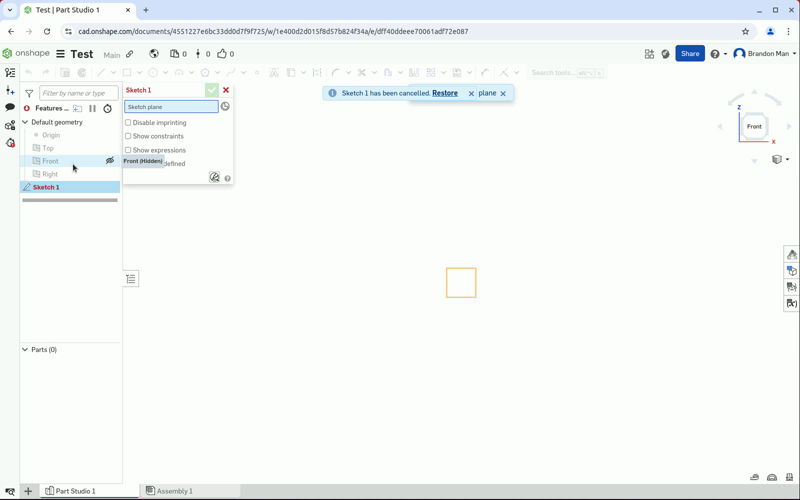
click(73, 163)
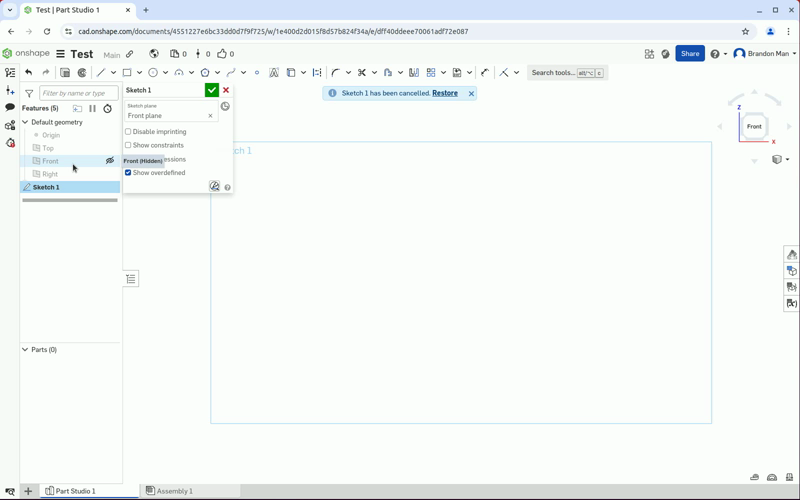
mouse_move(73, 352)
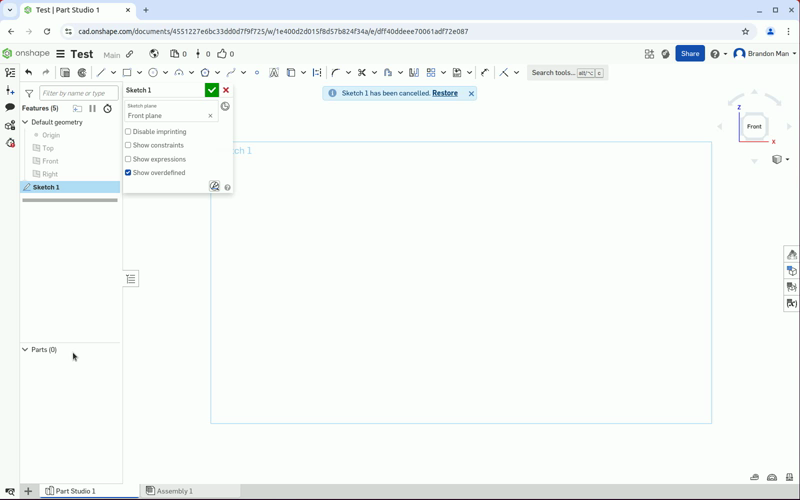
key(y)
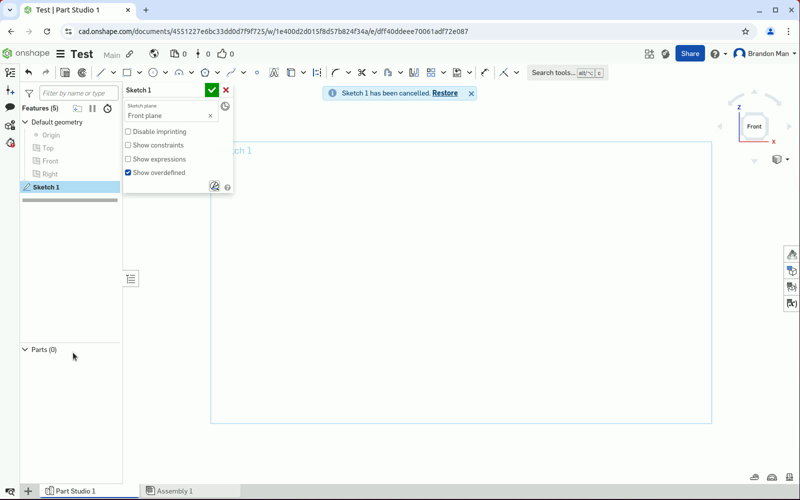
key(l)
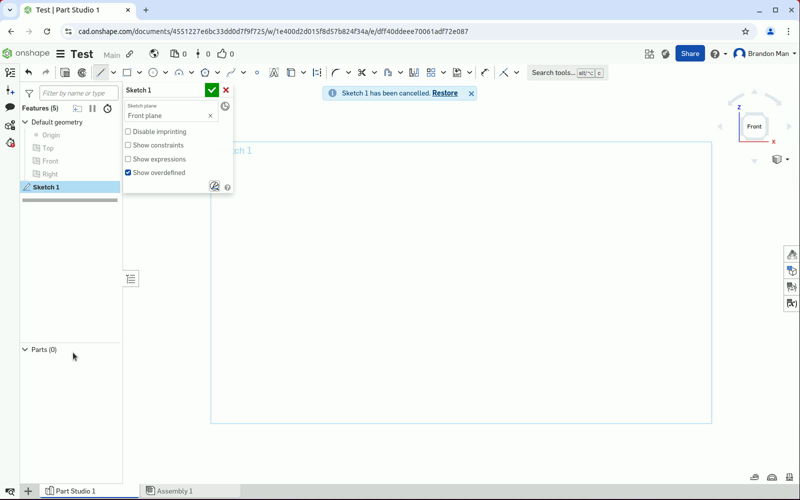
key_down(shift)
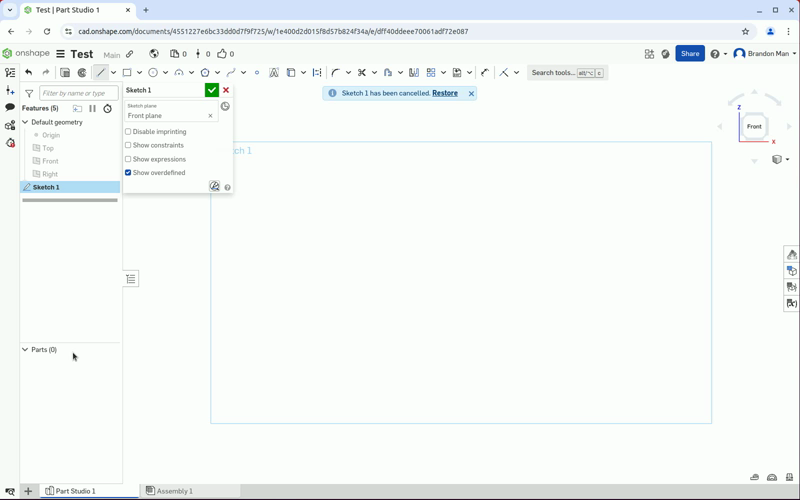
mouse_move(460, 282)
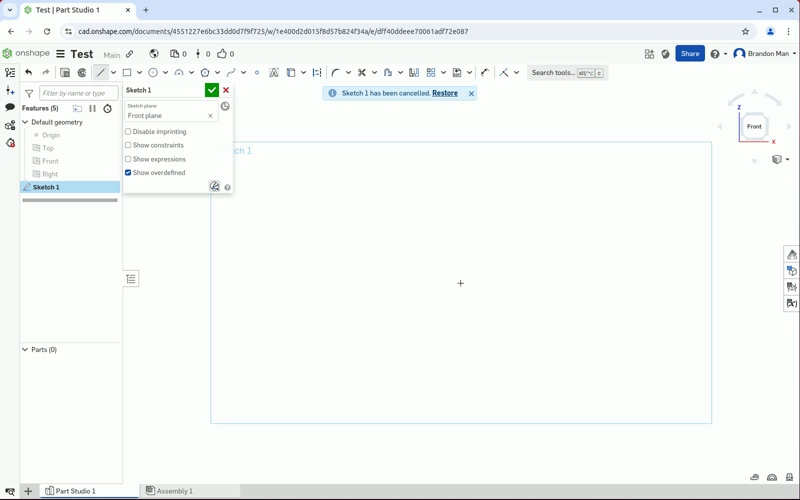
click(460, 282)
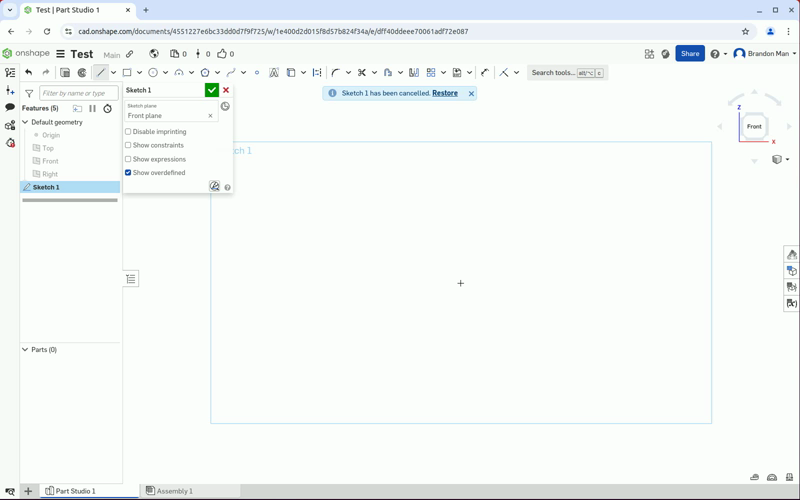
key_up(shift)
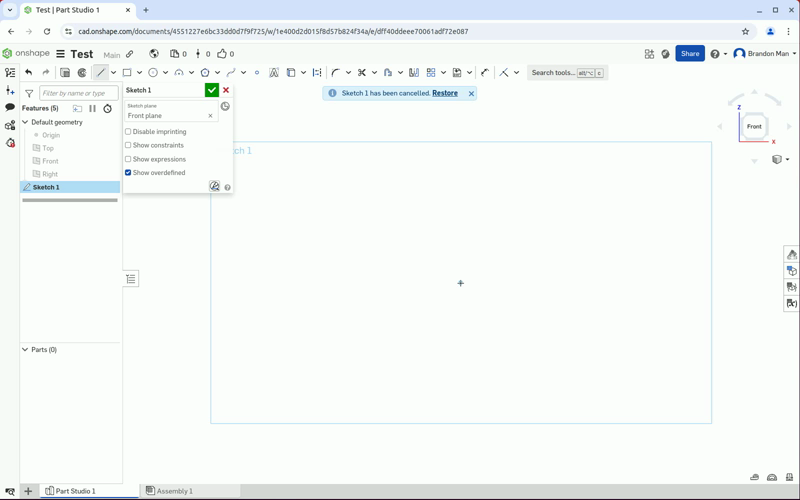
key_down(shift)
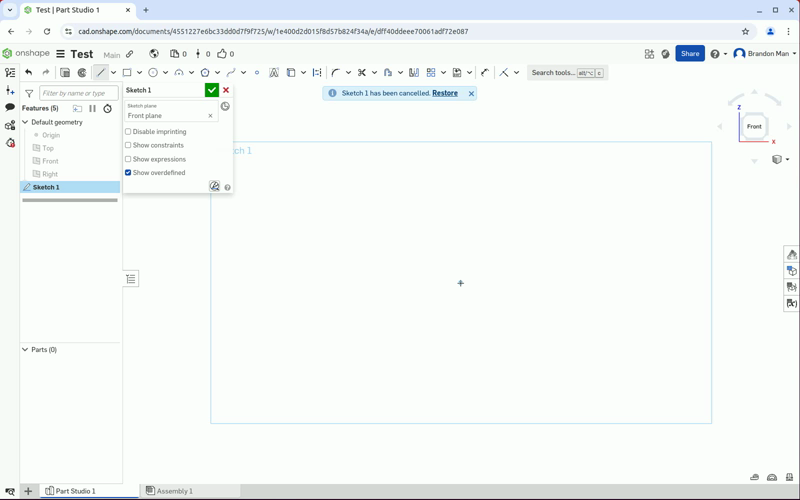
mouse_move(573, 282)
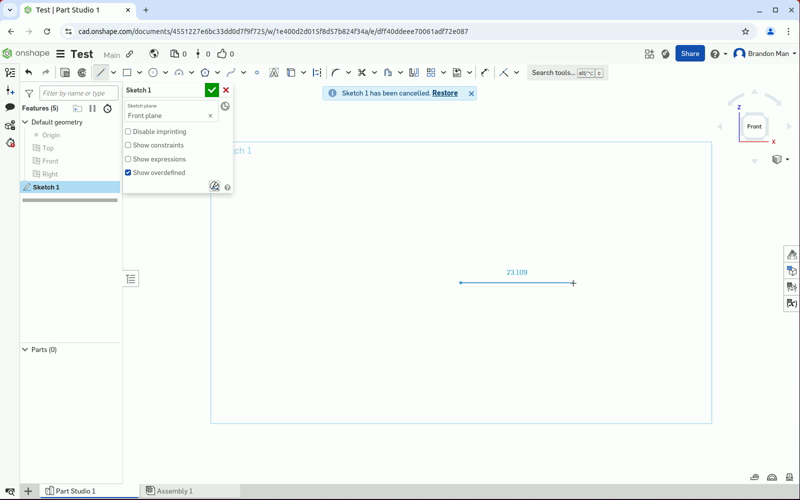
click(573, 282)
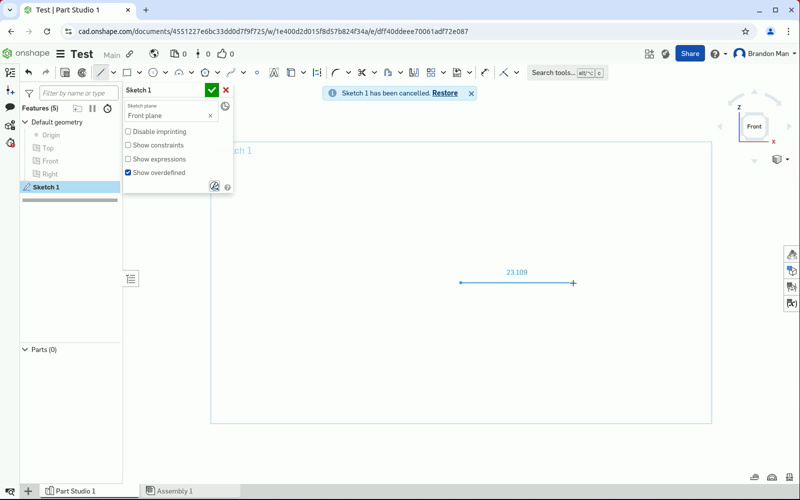
key_up(shift)
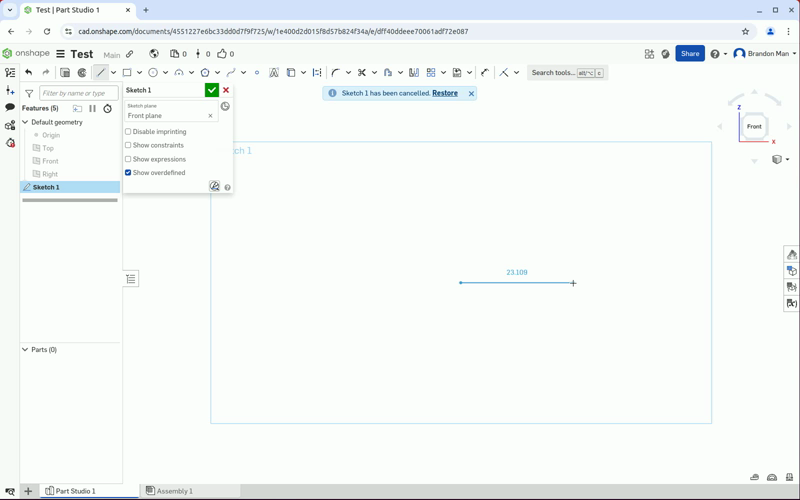
key_down(shift)
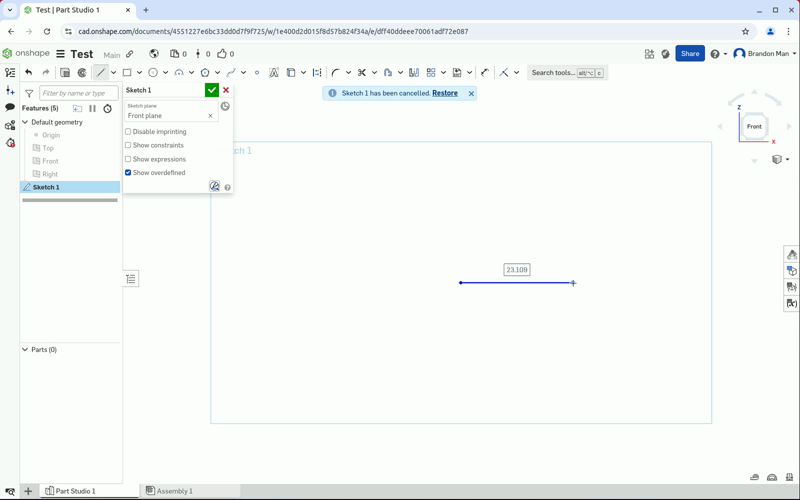
mouse_move(573, 170)
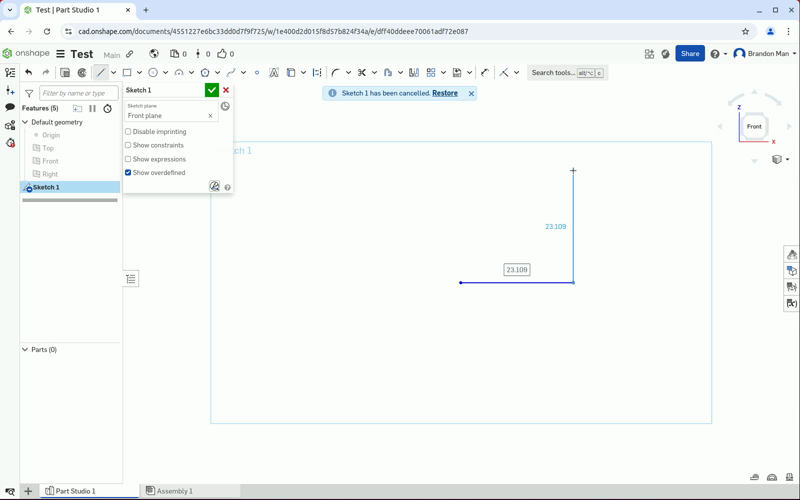
click(573, 170)
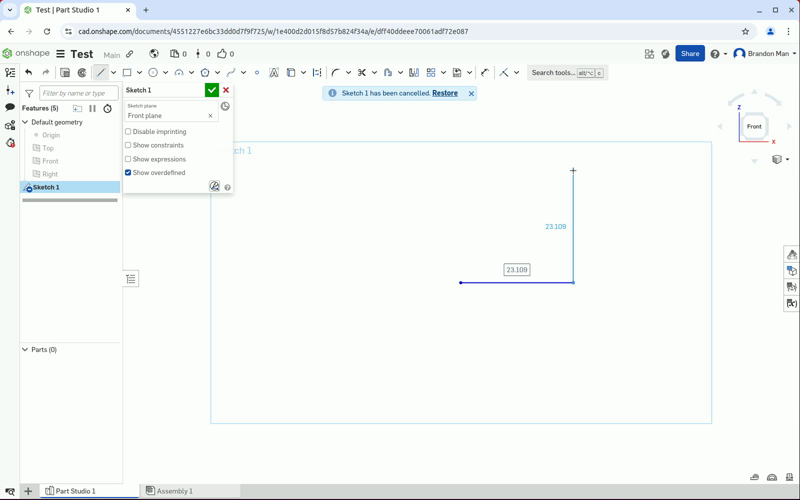
key_up(shift)
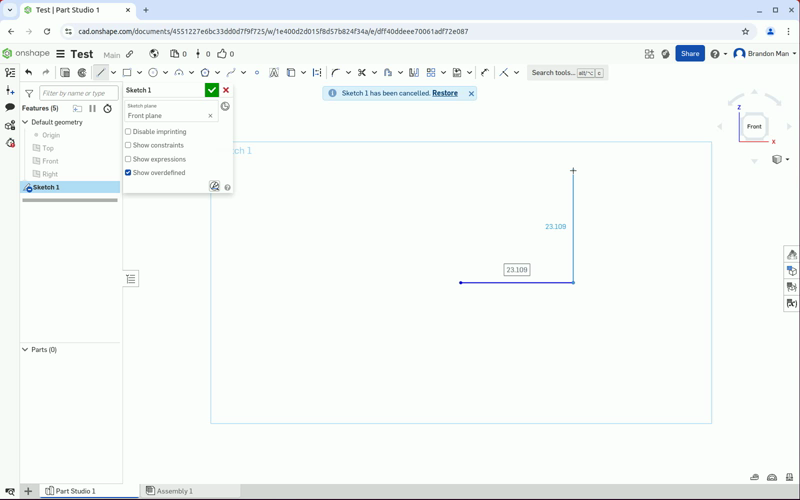
key_down(shift)
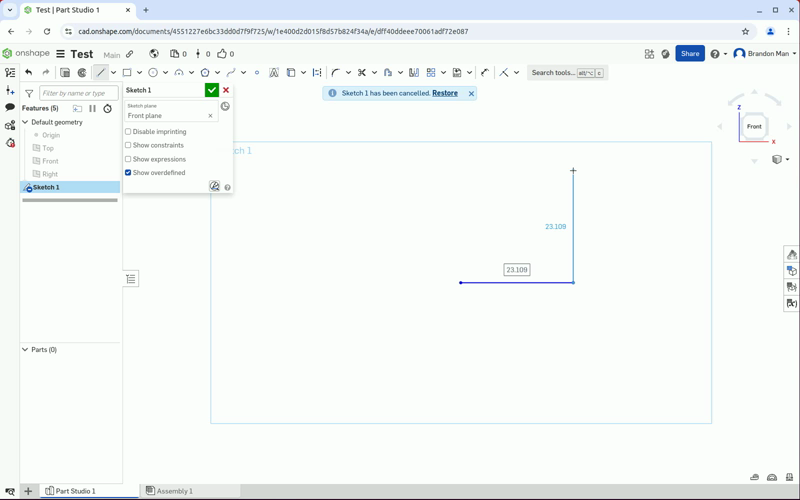
mouse_move(460, 170)
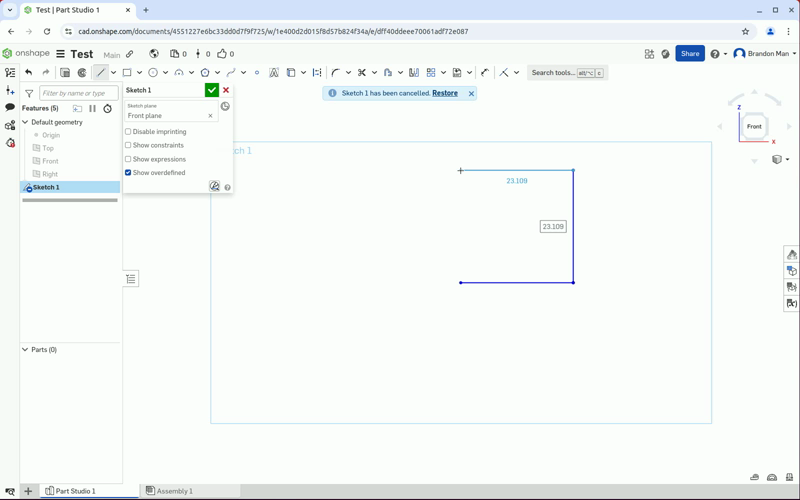
click(460, 170)
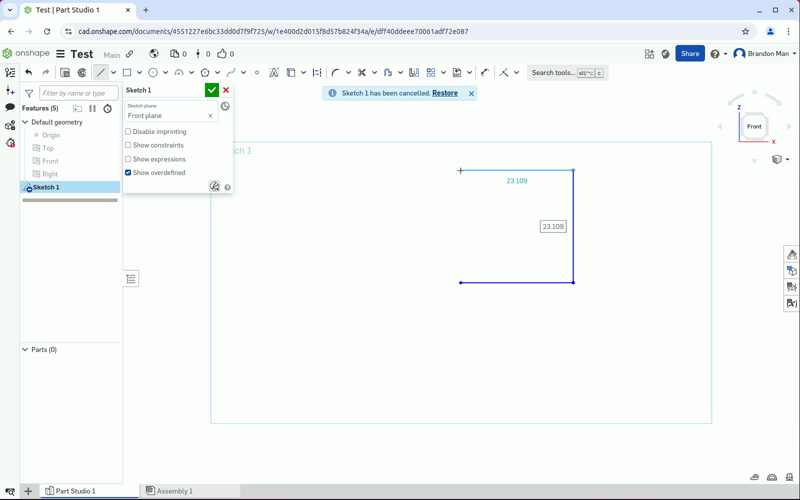
key_up(shift)
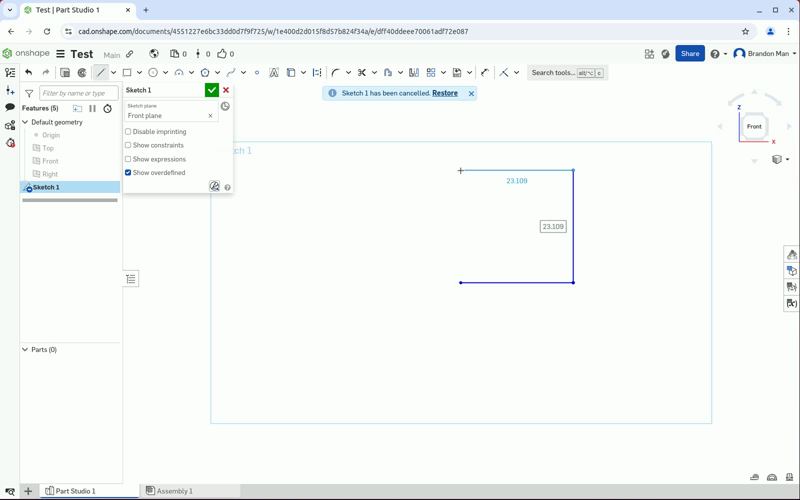
key_down(shift)
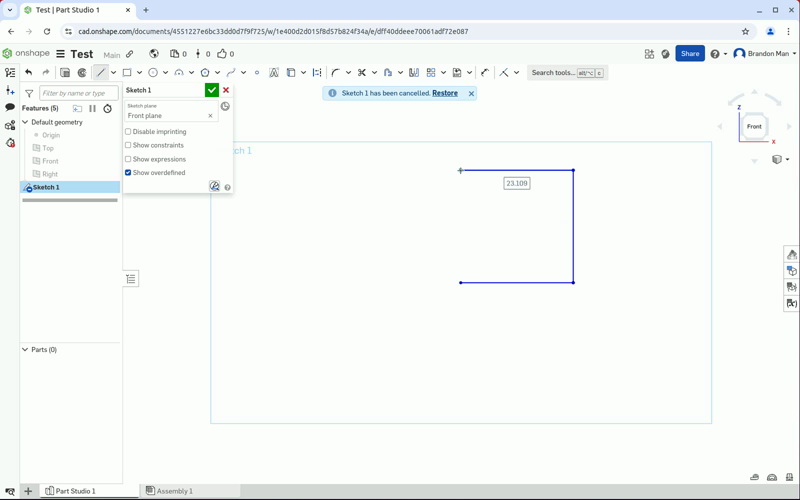
mouse_move(460, 282)
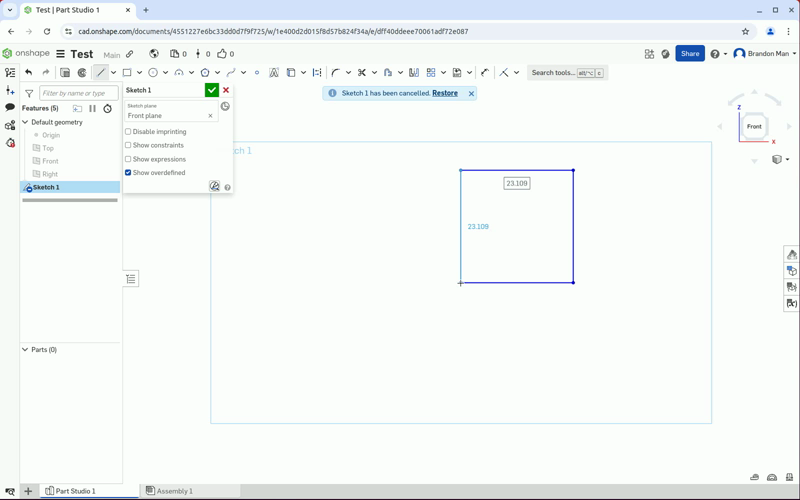
key_up(shift)
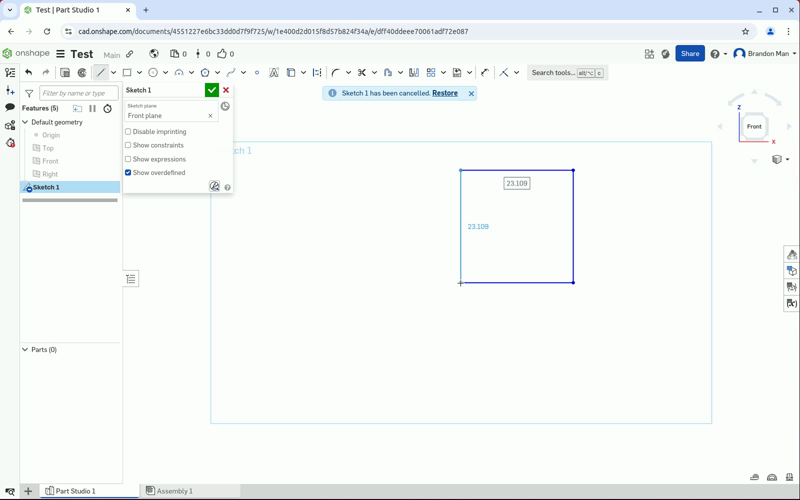
click(460, 282)
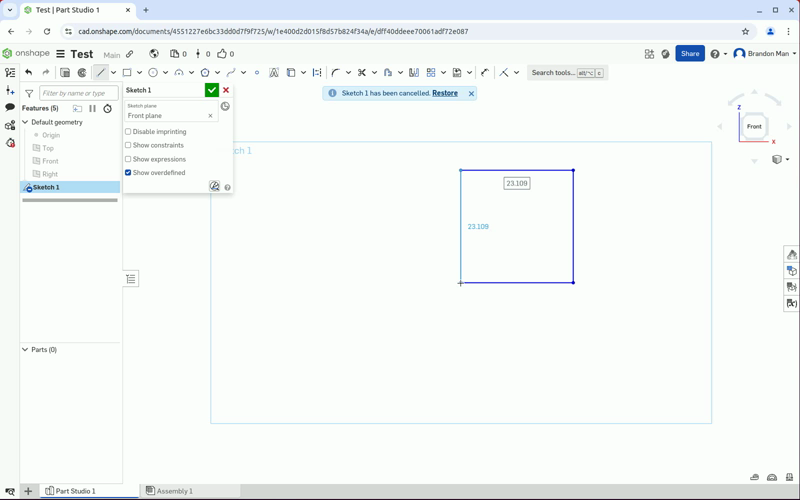
key(esc)
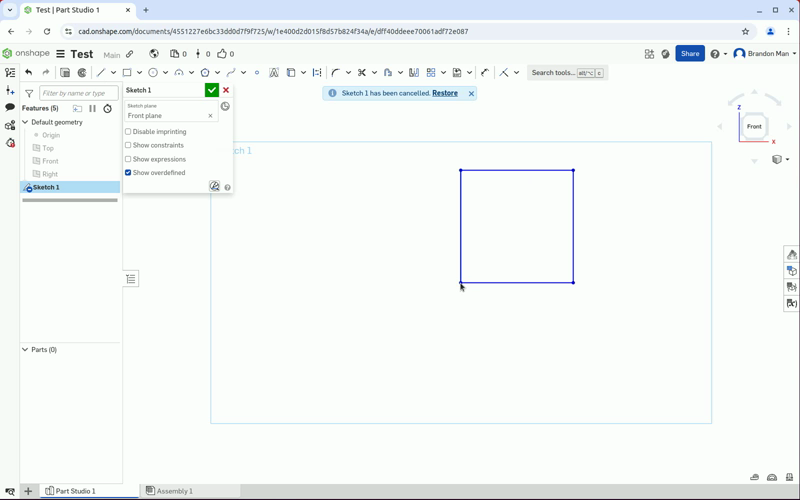
mouse_move(472, 185)
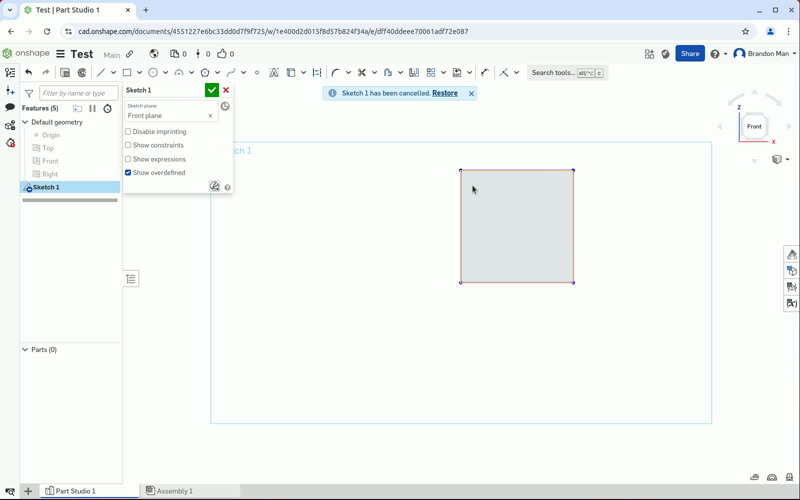
click(472, 185)
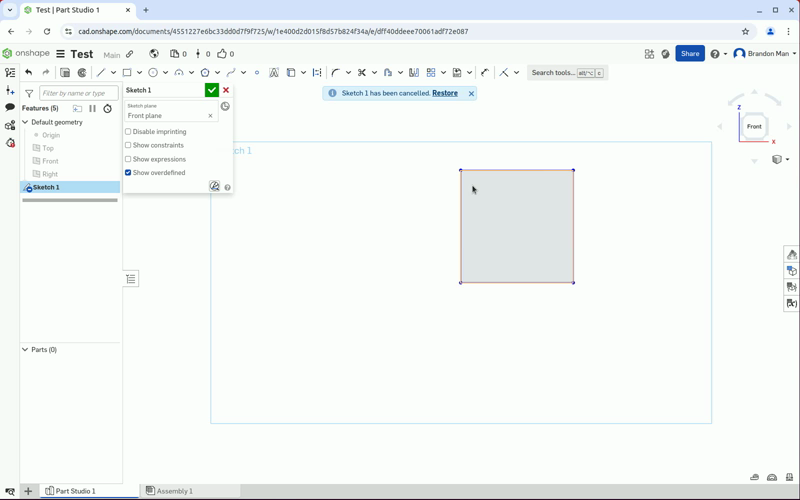
mouse_move(73, 352)
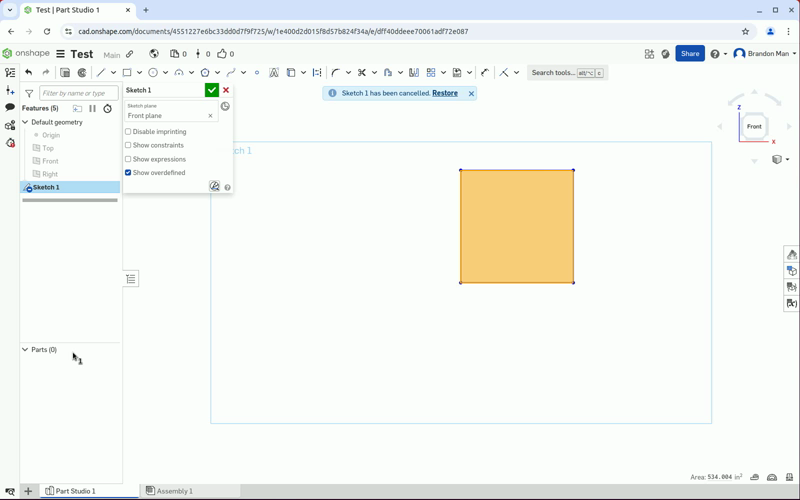
key(shift+y)
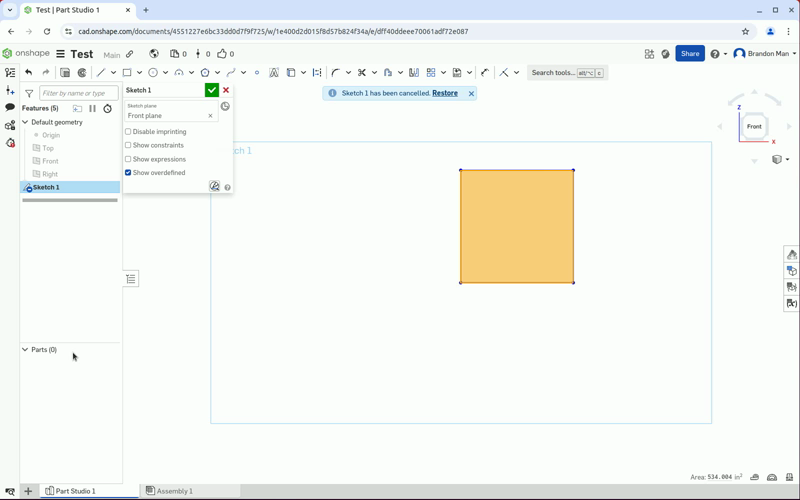
key(shift+e)
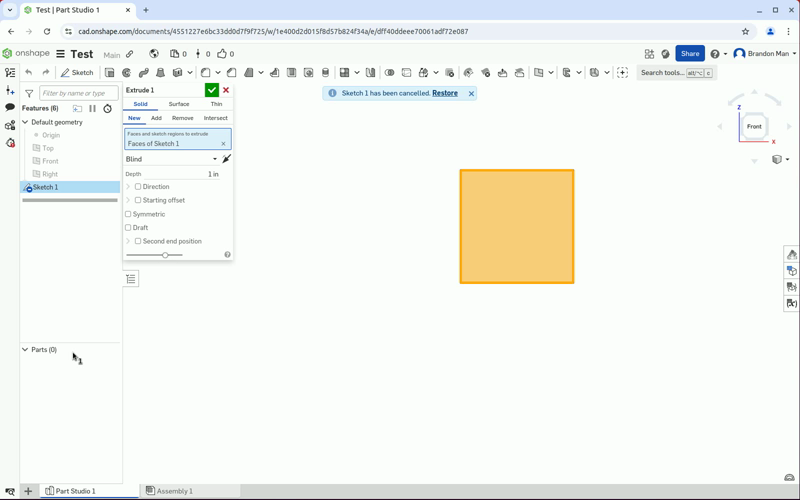
mouse_move(143, 106)
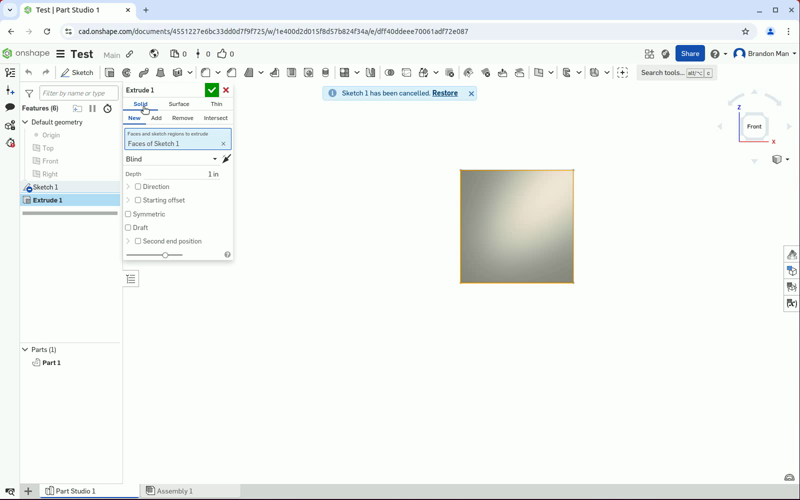
click(143, 106)
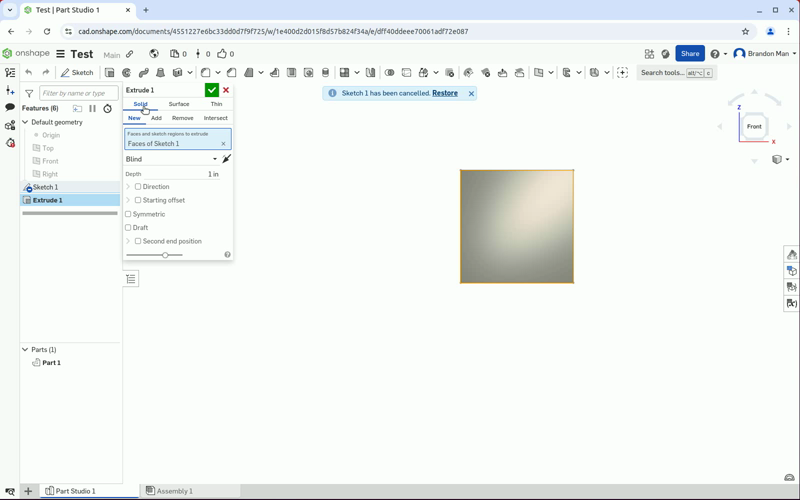
mouse_move(137, 120)
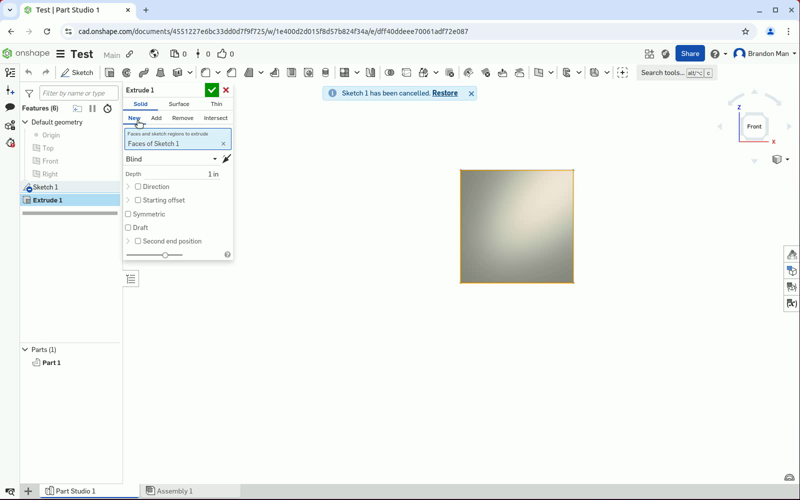
click(137, 120)
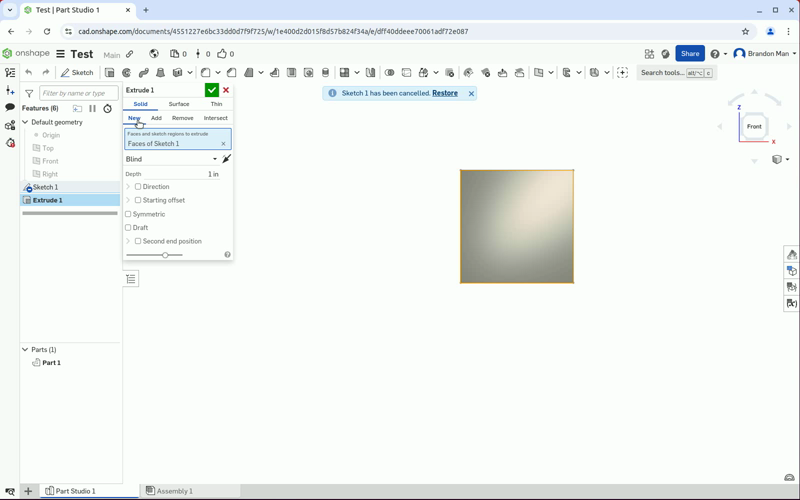
key(tab, 4)
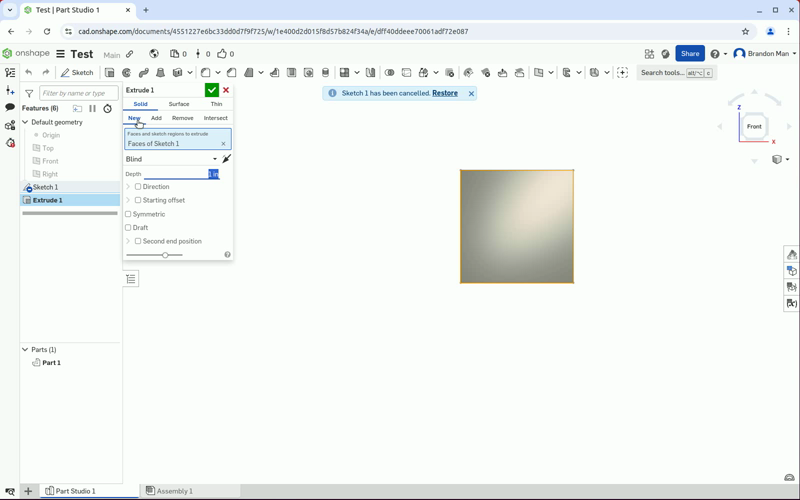
text(23.108)
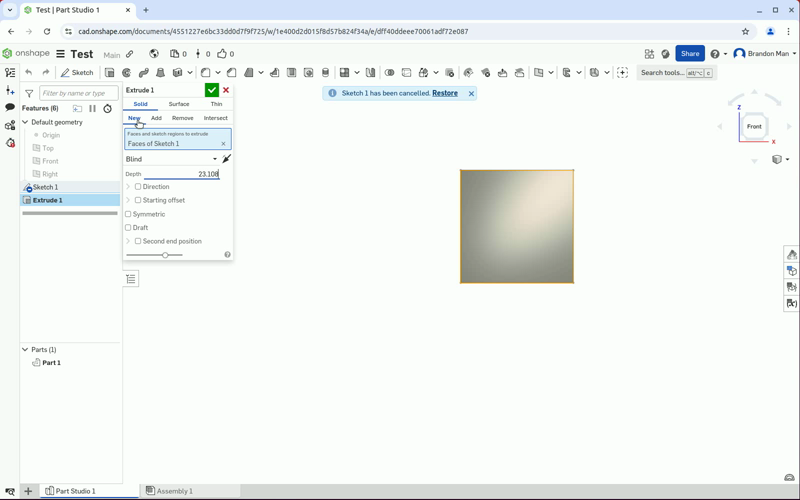
key(enter)
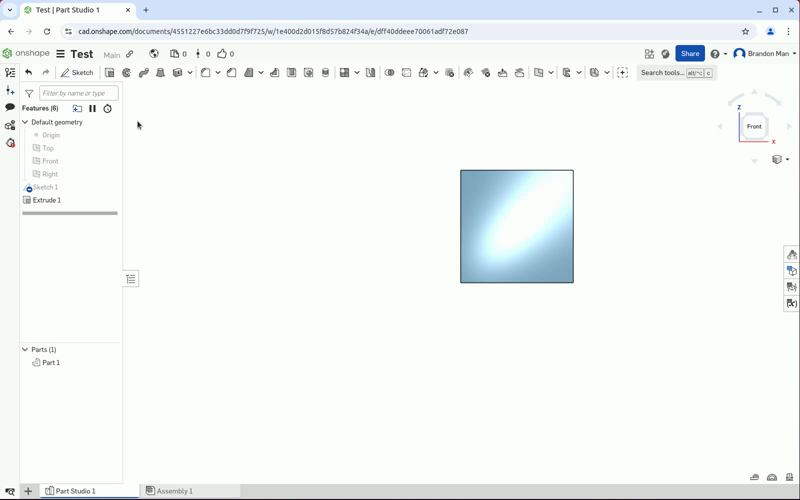
key(shift+h)
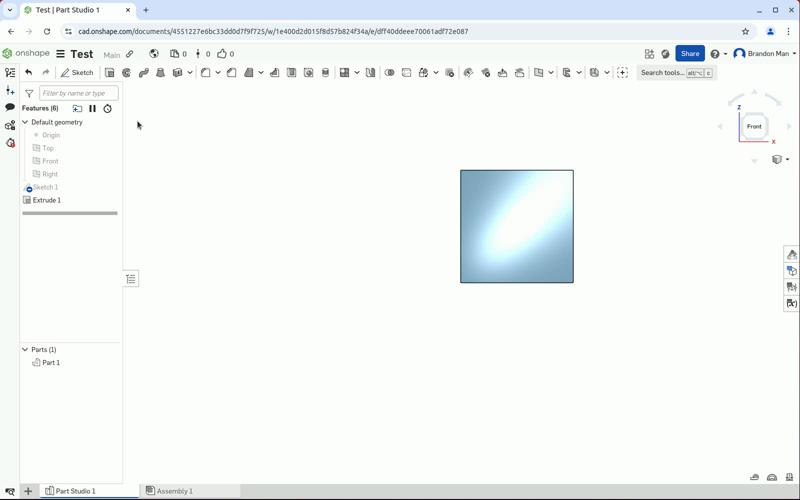
key(shift+h)
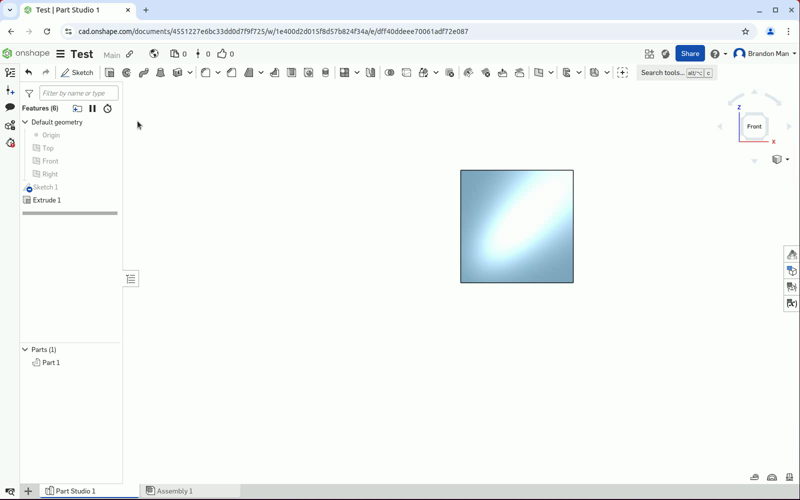
mouse_move(73, 189)
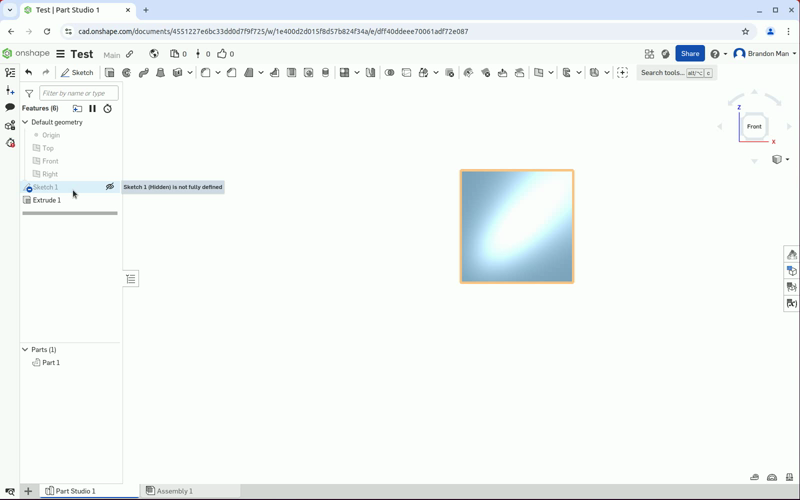
click(73, 189)
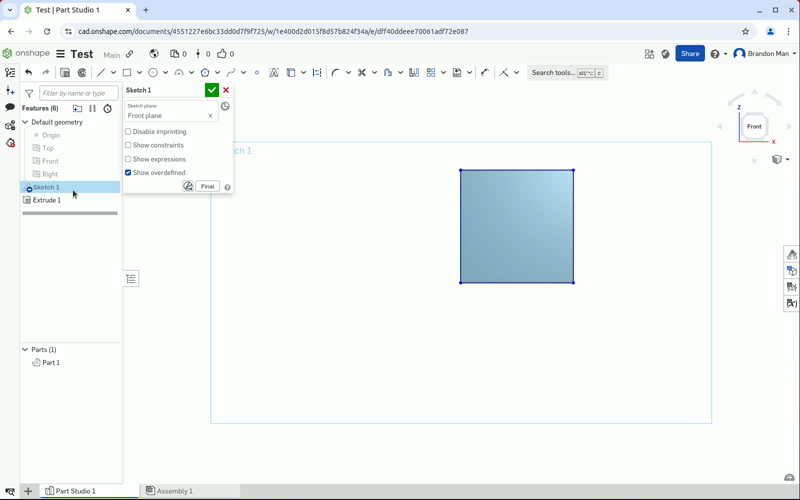
mouse_move(229, 92)
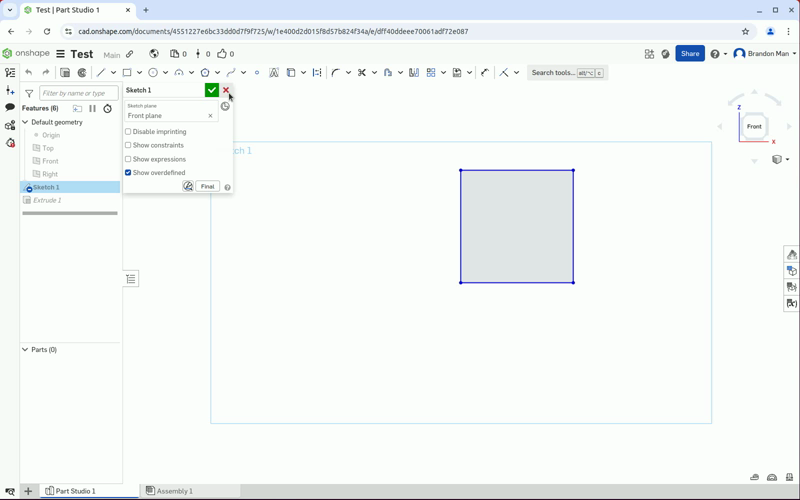
click(229, 92)
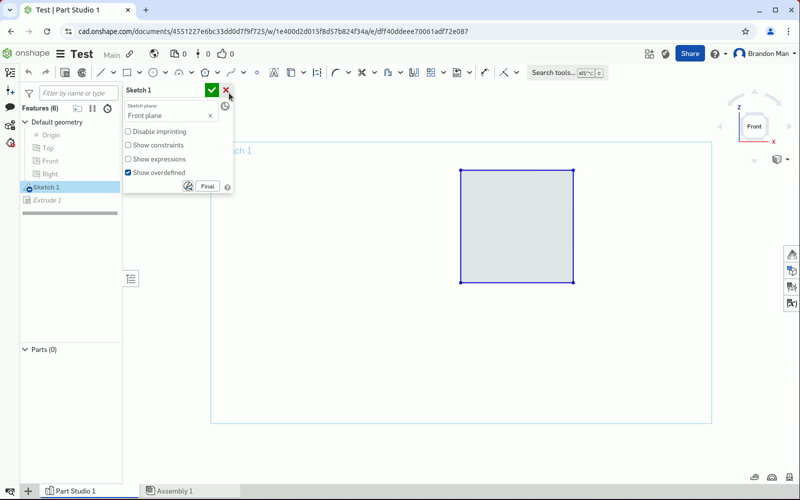
key(shift+s)
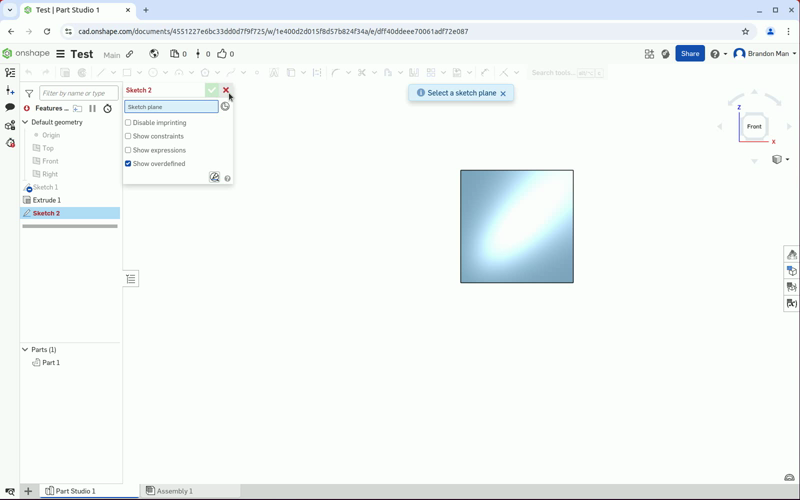
mouse_move(73, 163)
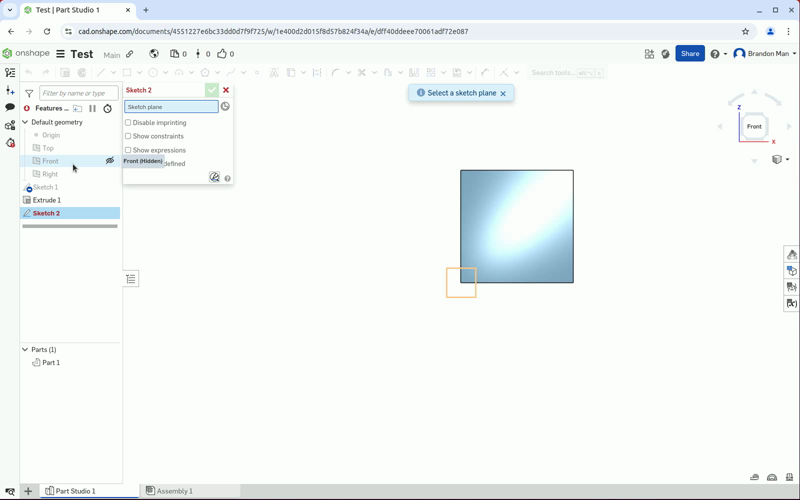
click(73, 163)
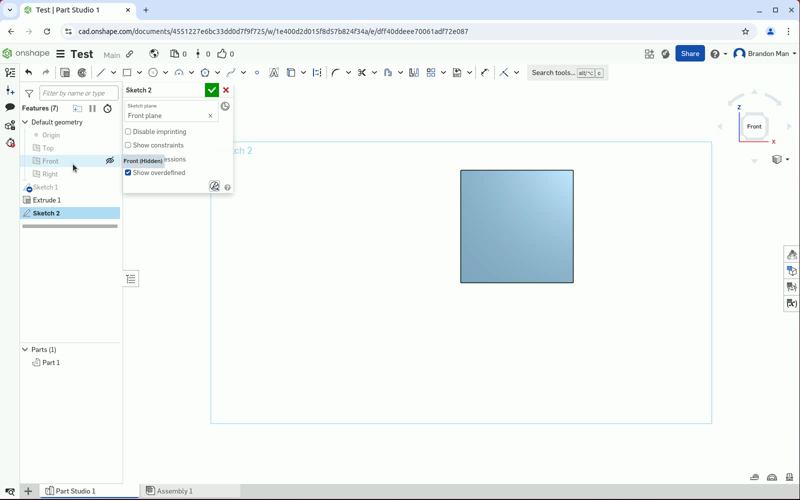
mouse_move(73, 352)
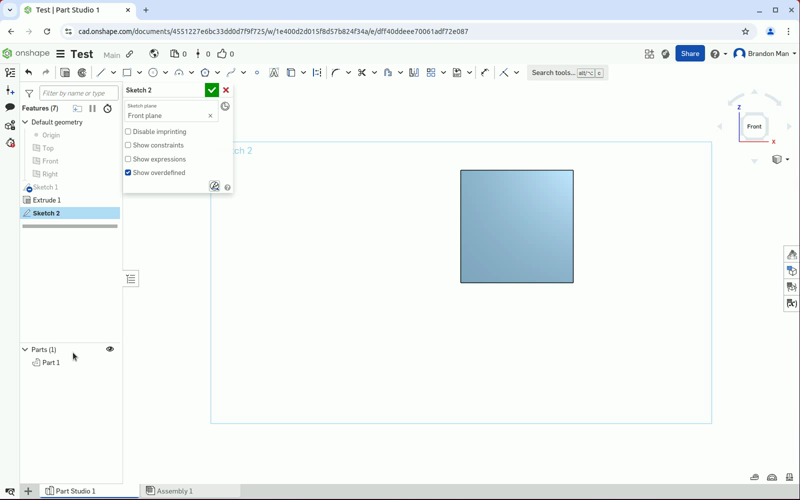
key(y)
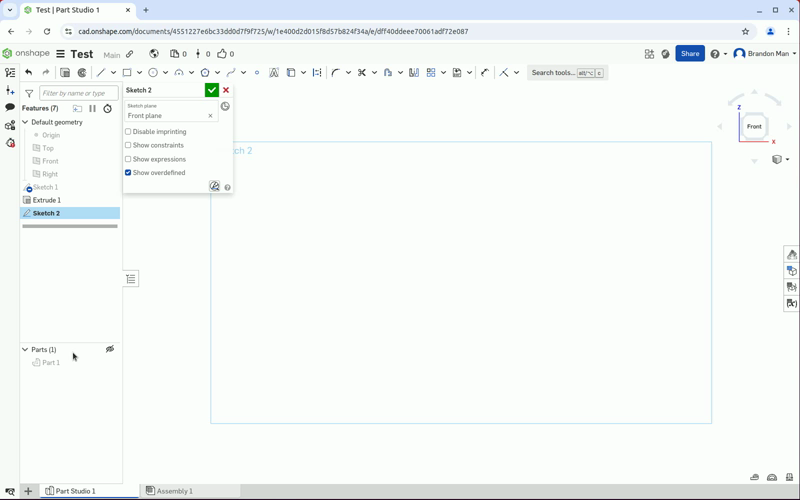
key(c)
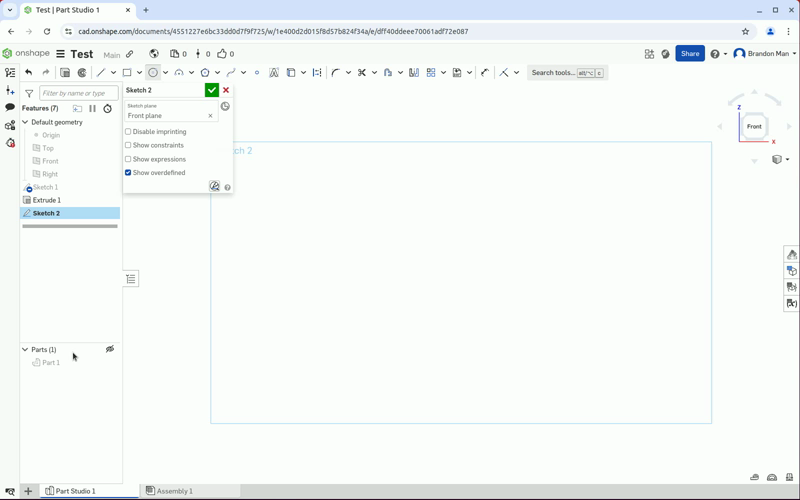
key_down(shift)
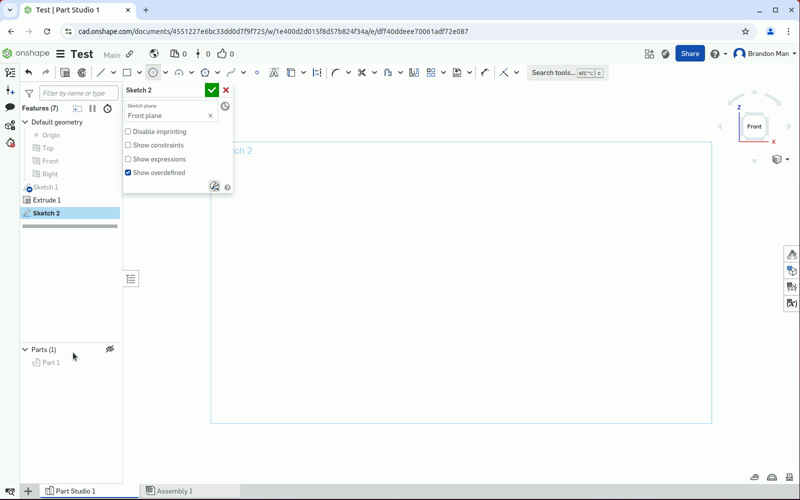
mouse_move(516, 225)
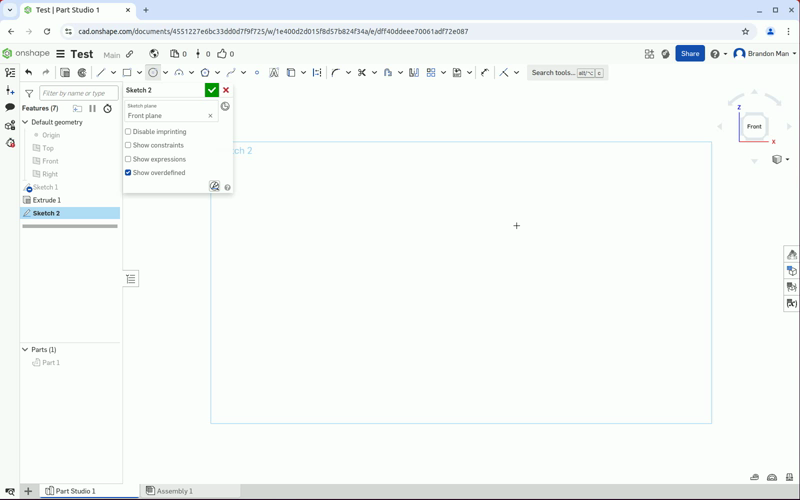
click(516, 225)
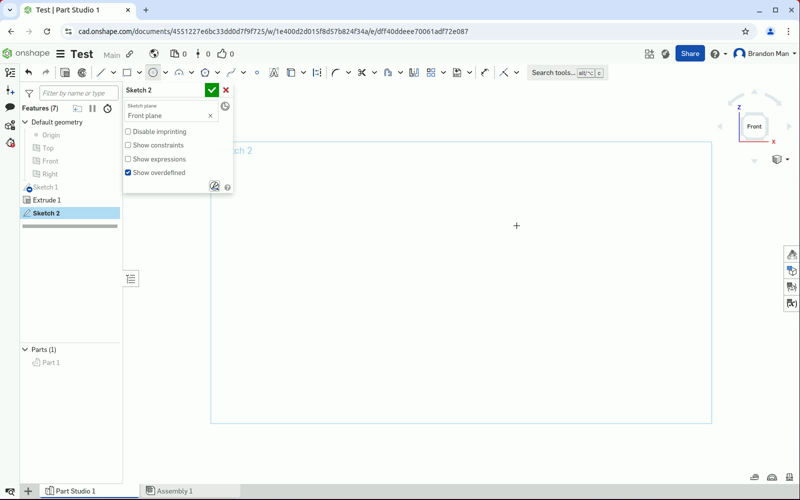
key_up(shift)
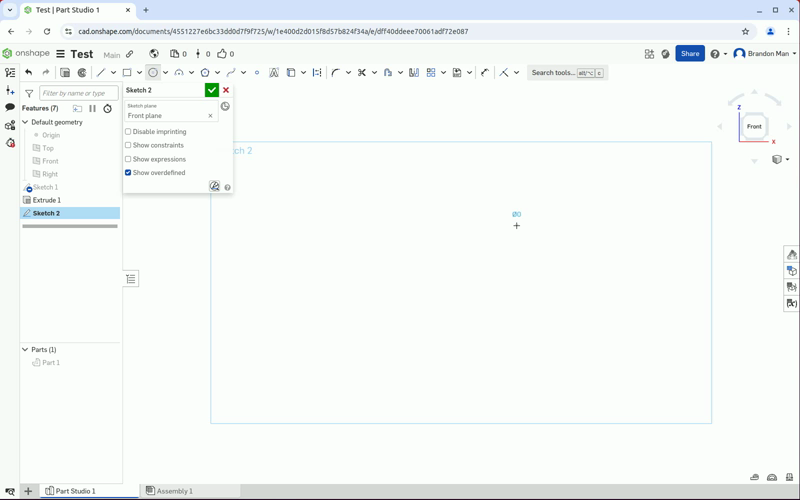
mouse_move(561, 225)
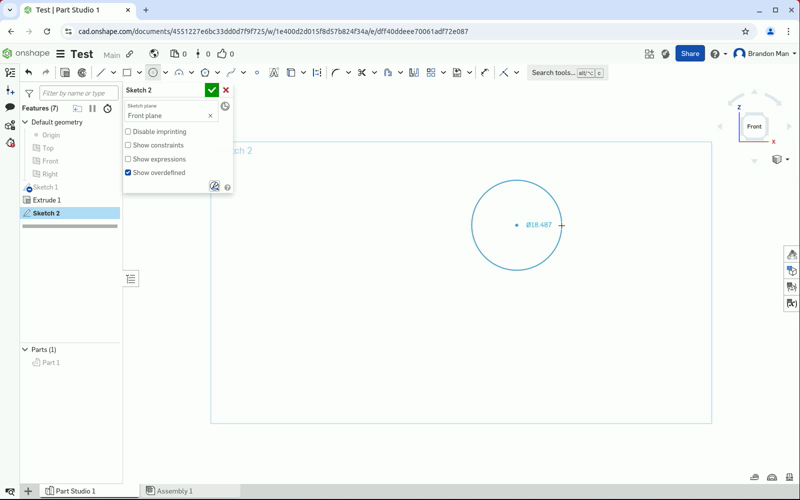
click(561, 225)
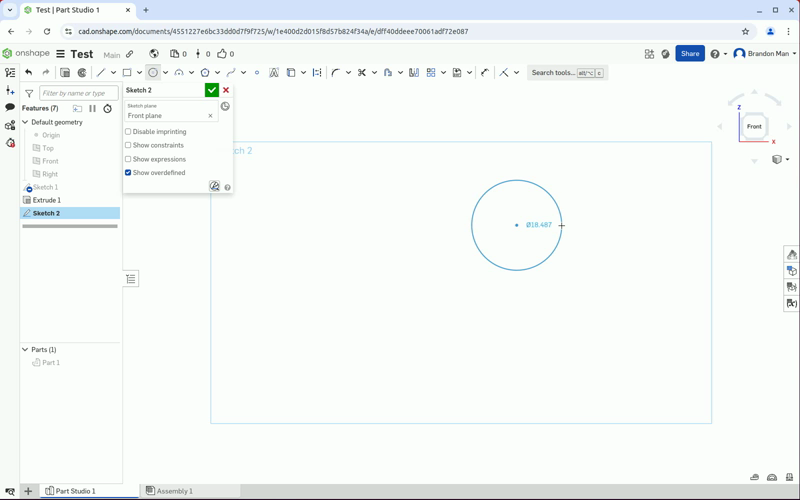
key(esc)
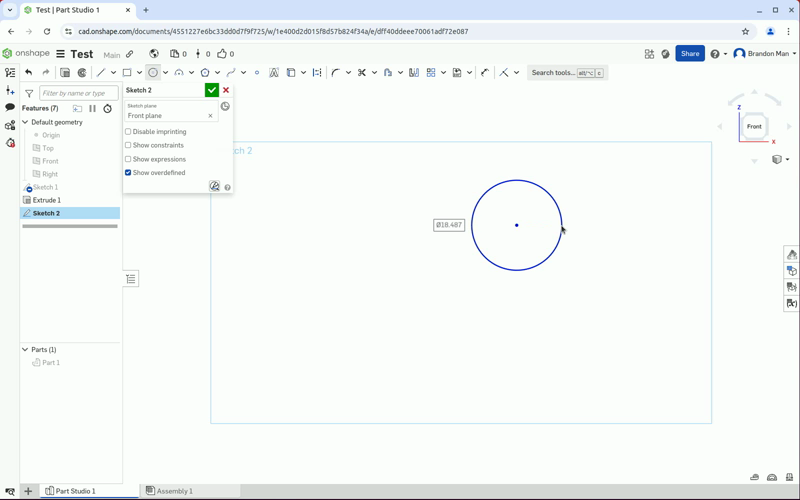
mouse_move(487, 215)
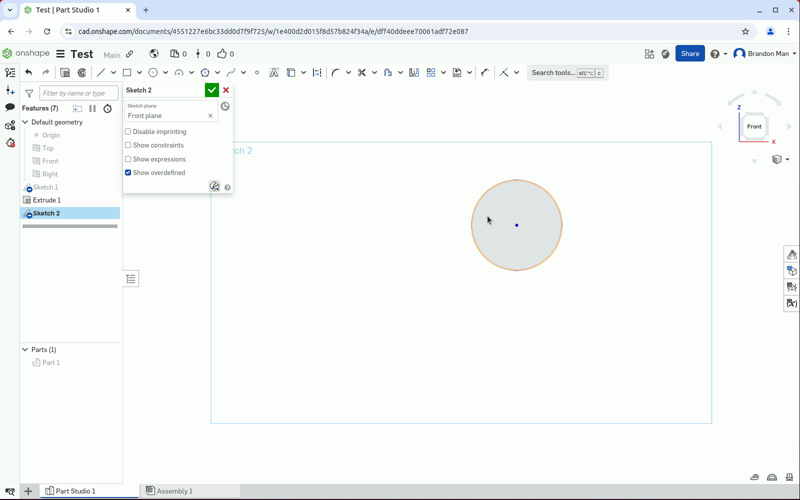
click(487, 215)
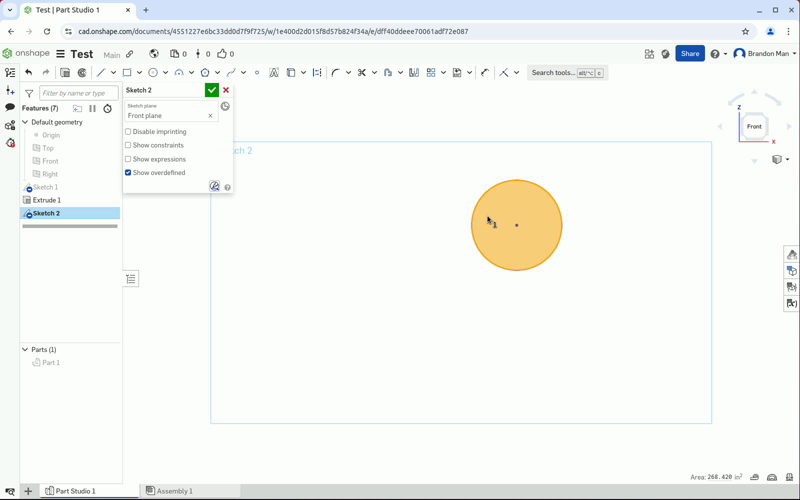
mouse_move(73, 352)
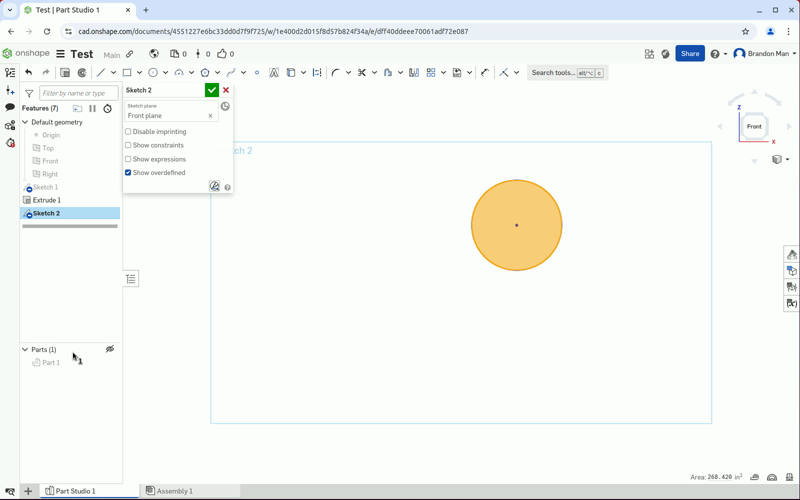
key(shift+y)
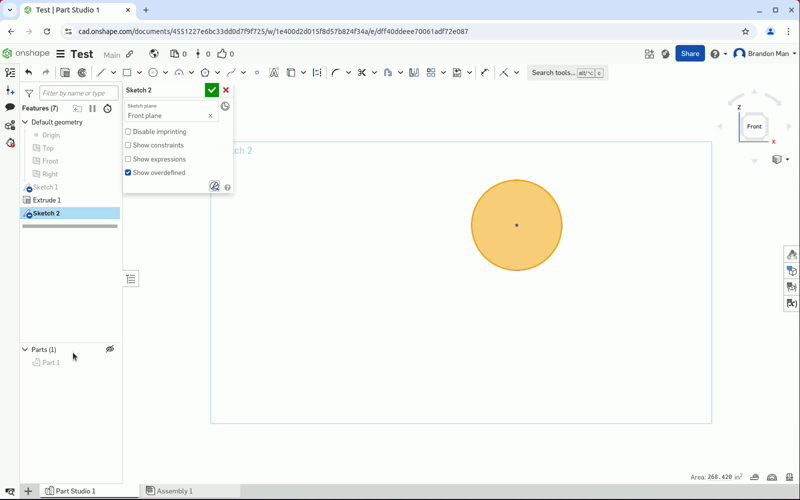
key(shift+e)
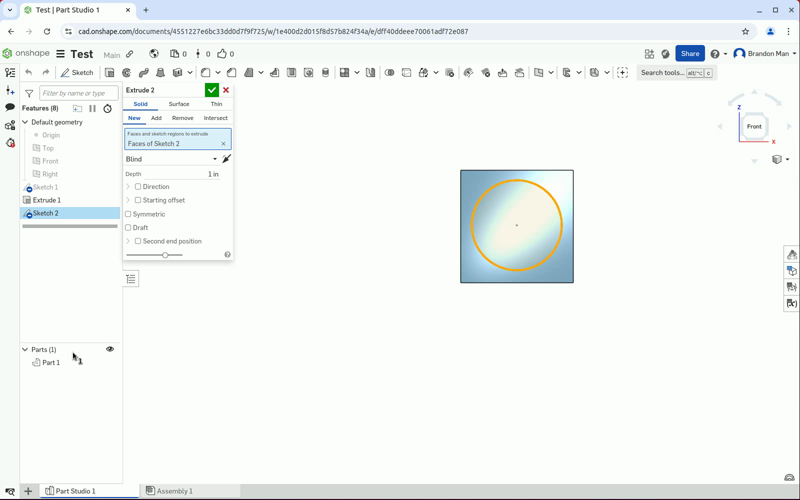
mouse_move(143, 106)
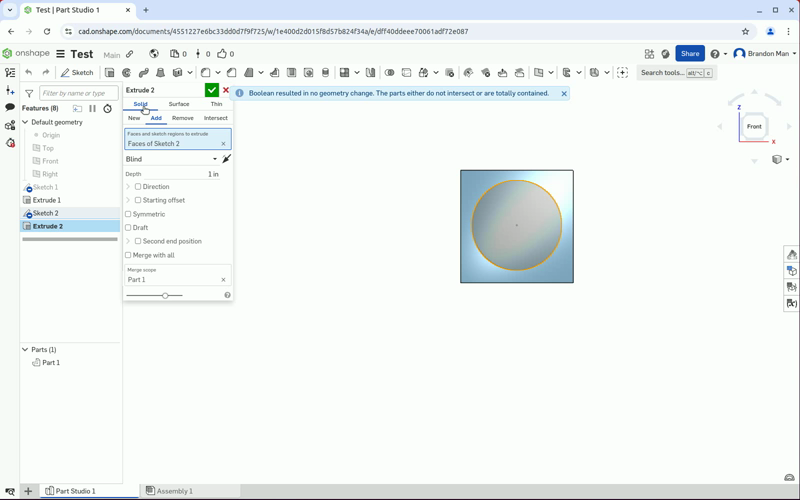
click(143, 106)
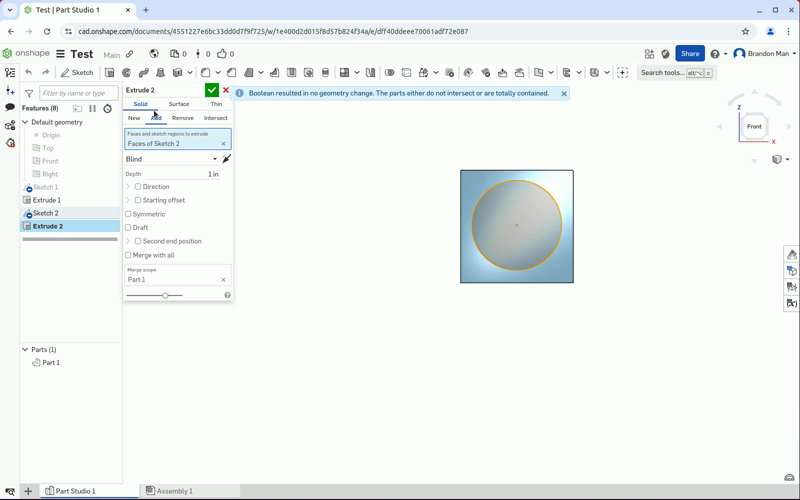
mouse_move(186, 120)
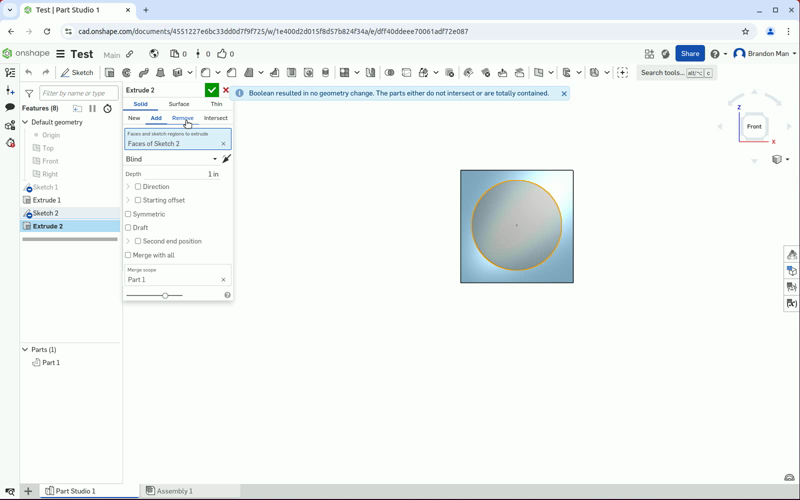
click(186, 120)
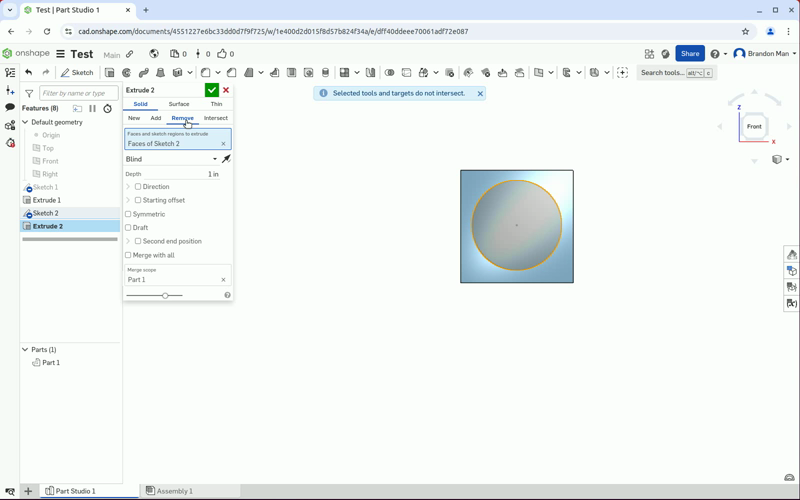
key(tab, 4)
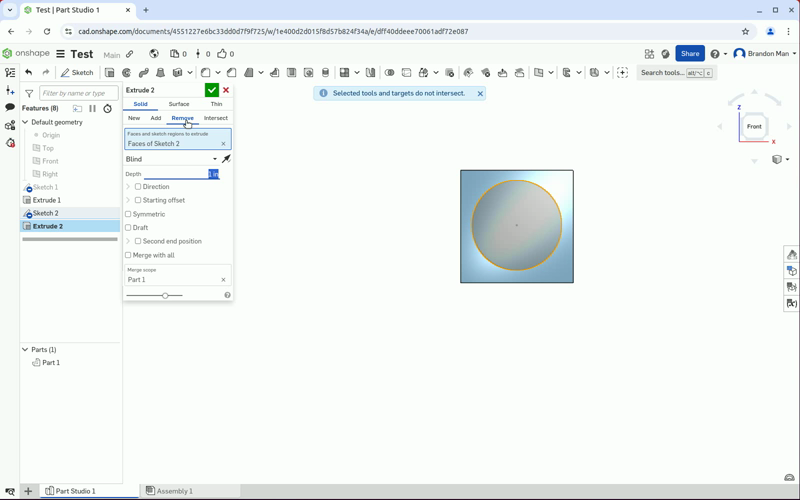
text(-10.591)
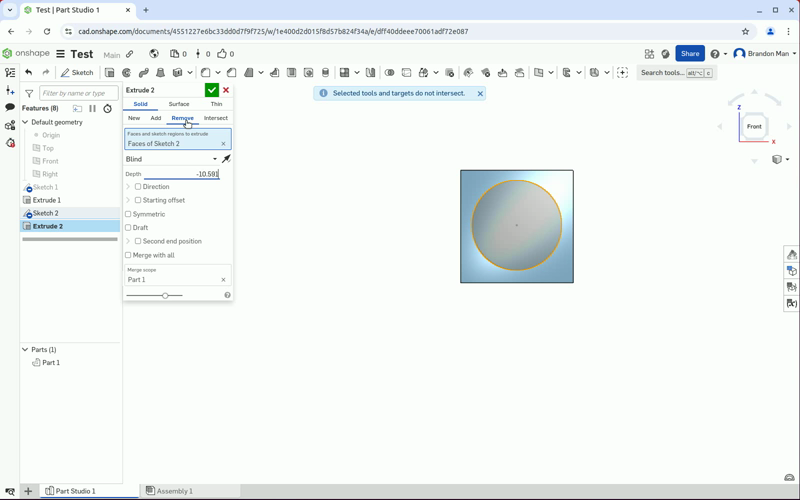
key(tab, 6)
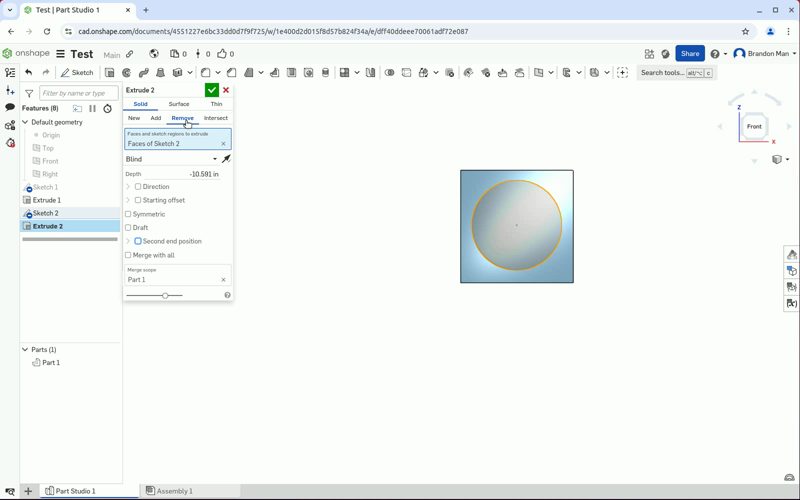
key(space)
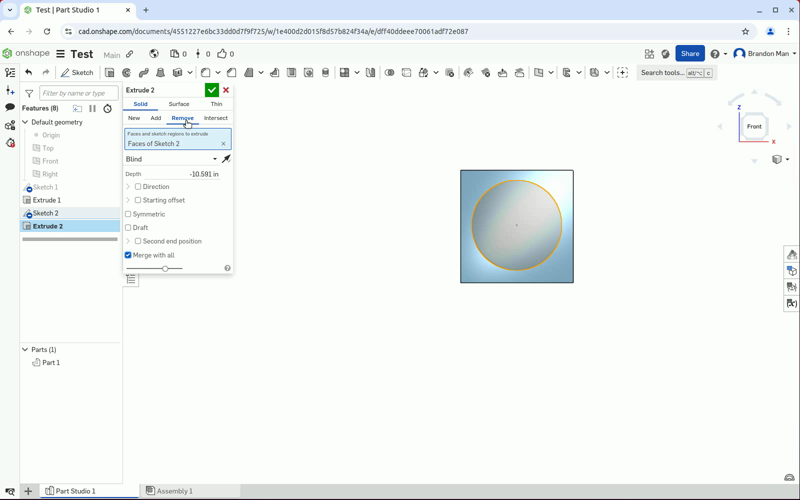
key(enter)
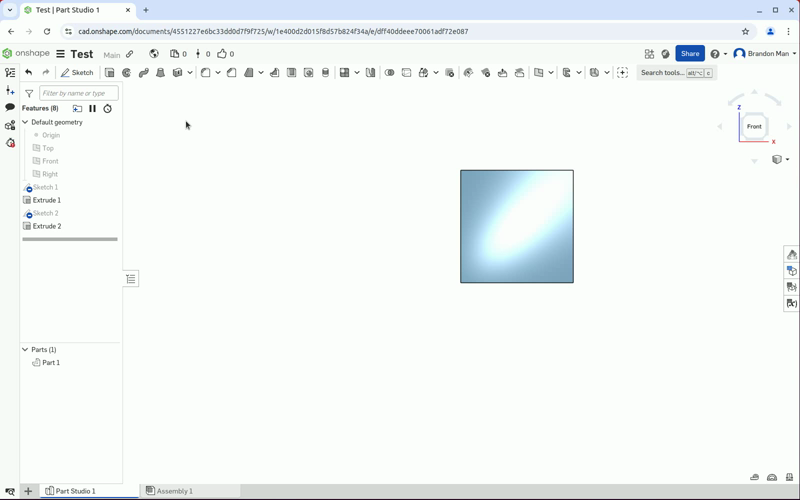
key(shift+h)
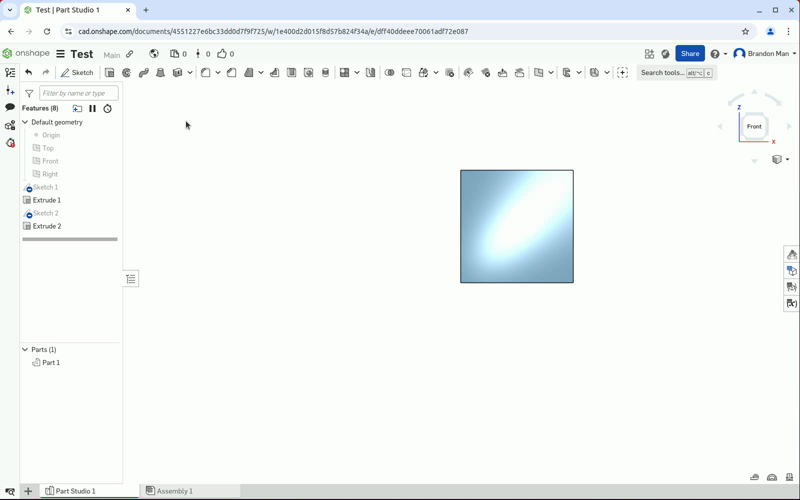
key(shift+h)
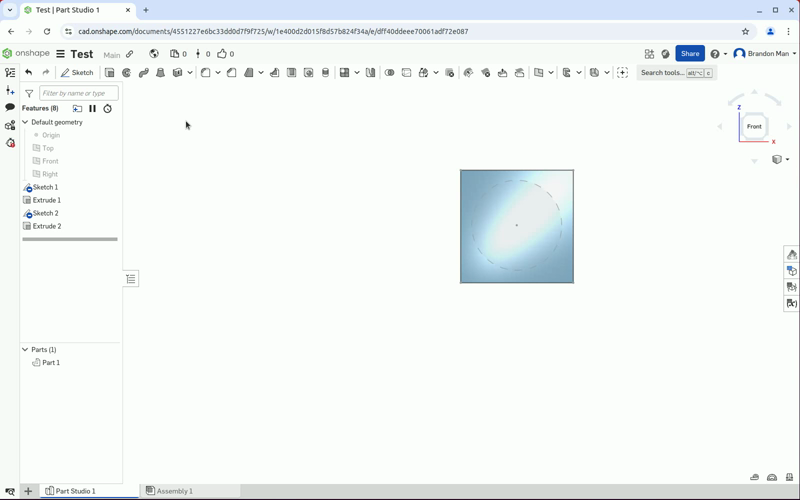
key(shift+7)
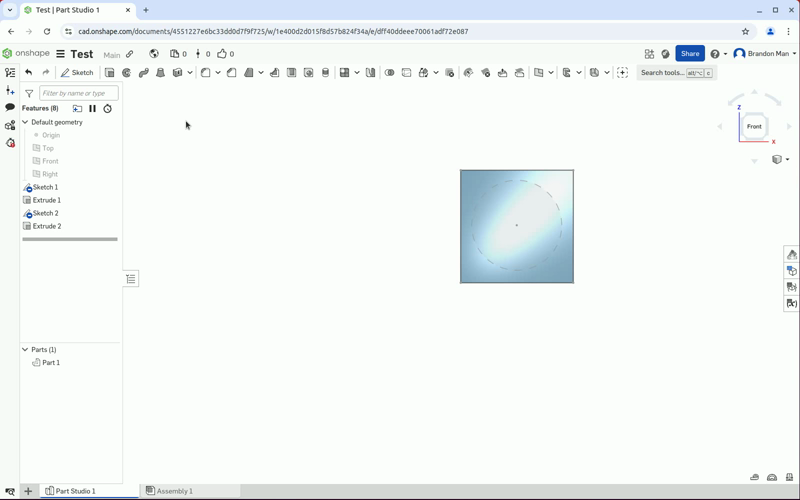
key(left, 2)
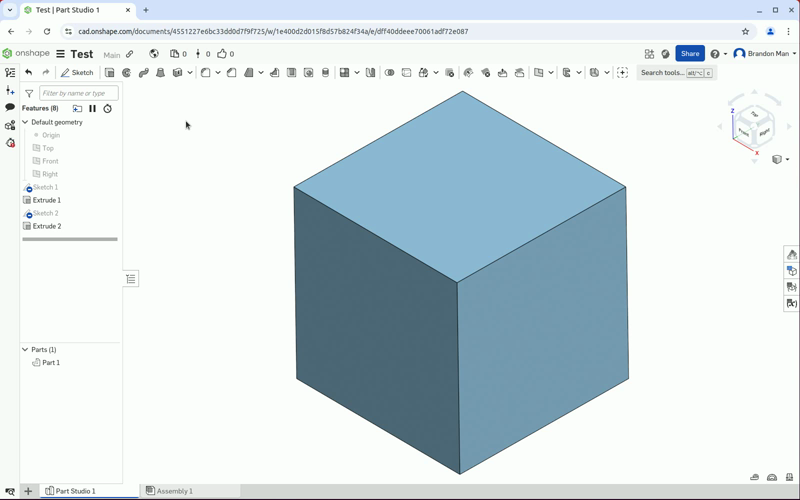
key(down, 2)
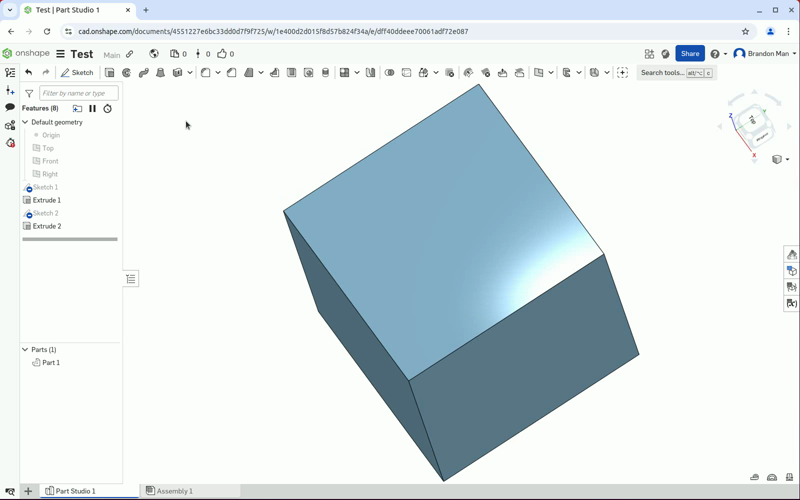
key(up, 2)
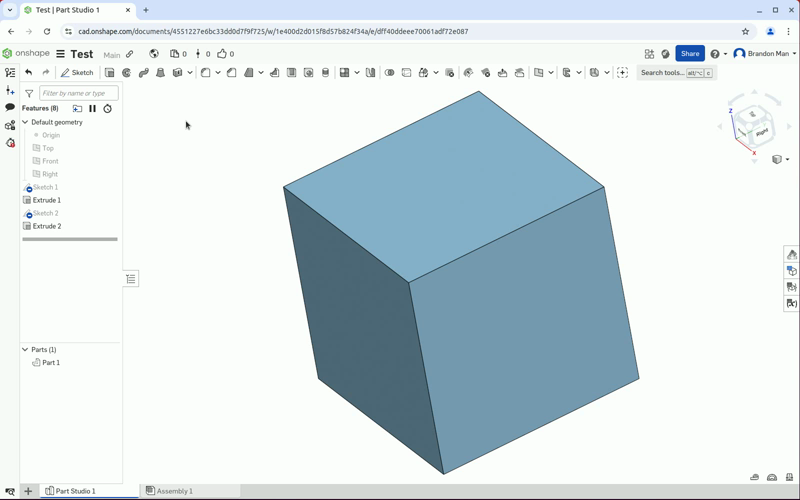
key(right, 2)
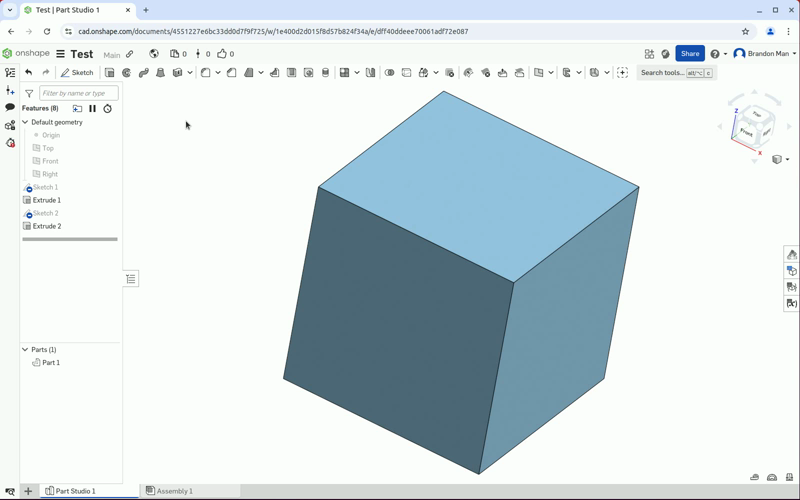
mouse_move(73, 189)
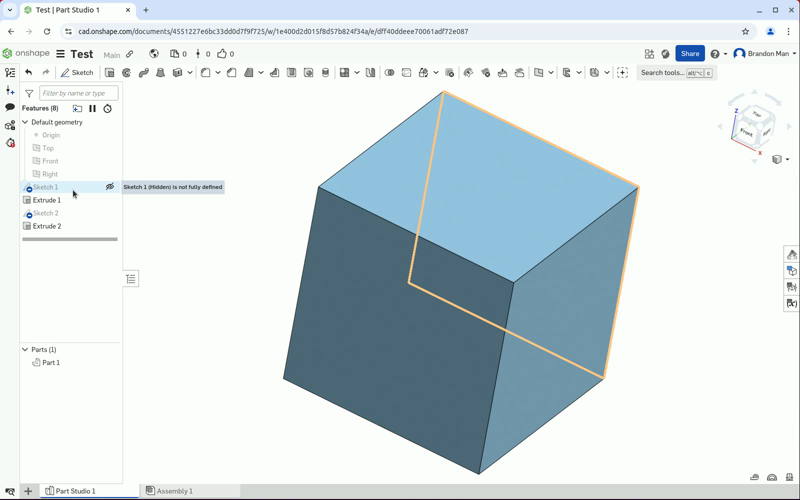
click(73, 189)